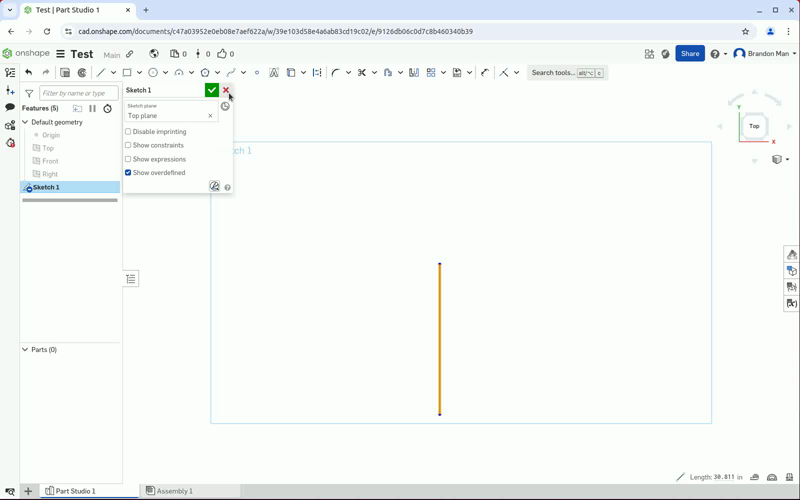
key(shift+h)
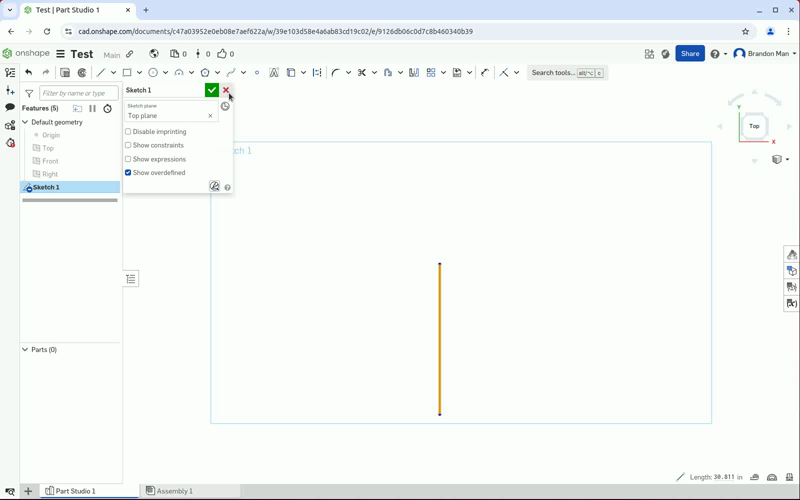
key(shift+s)
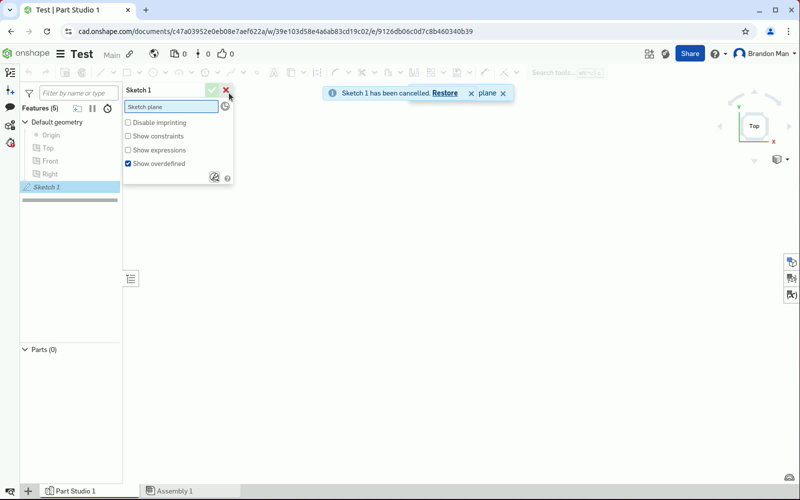
mouse_move(73, 150)
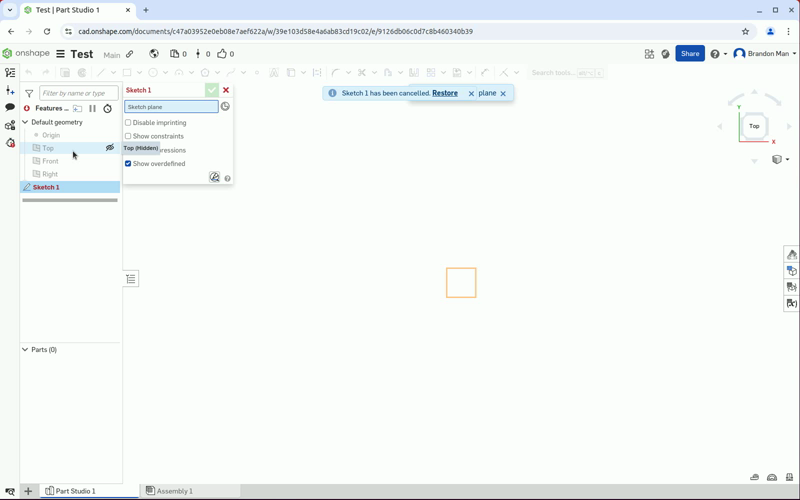
click(73, 150)
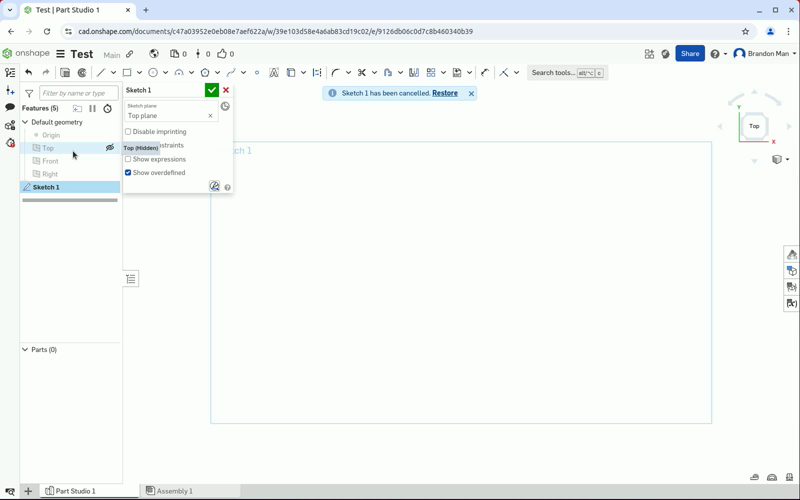
mouse_move(73, 352)
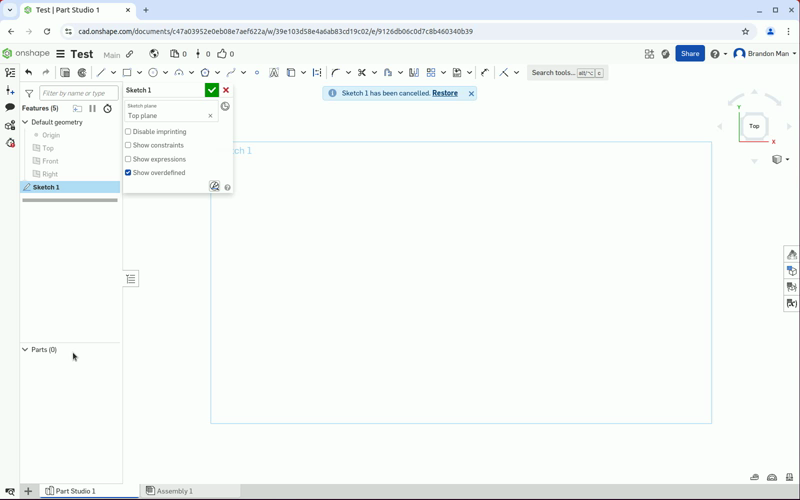
key(y)
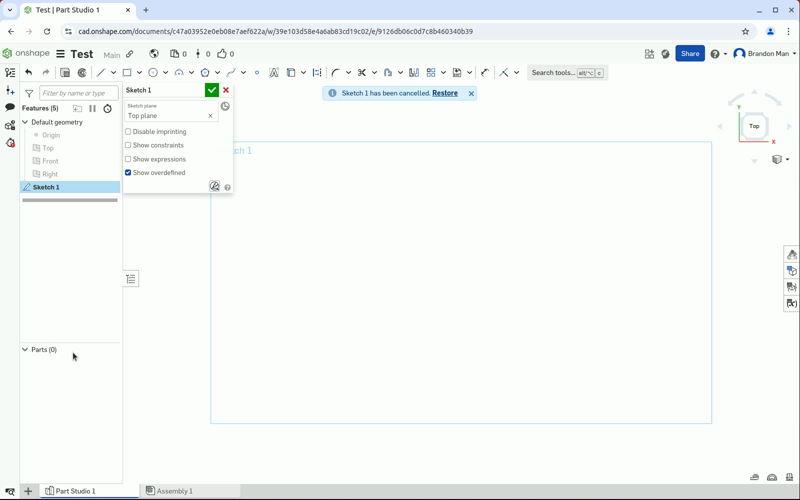
key(c)
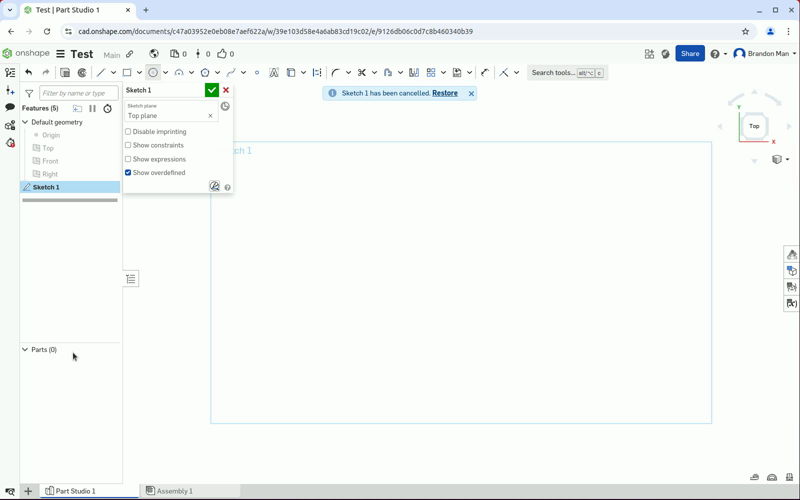
key_down(shift)
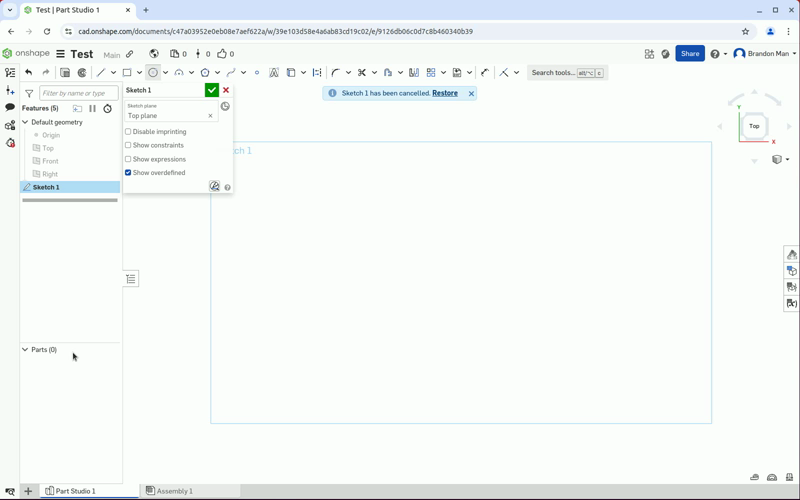
mouse_move(461, 282)
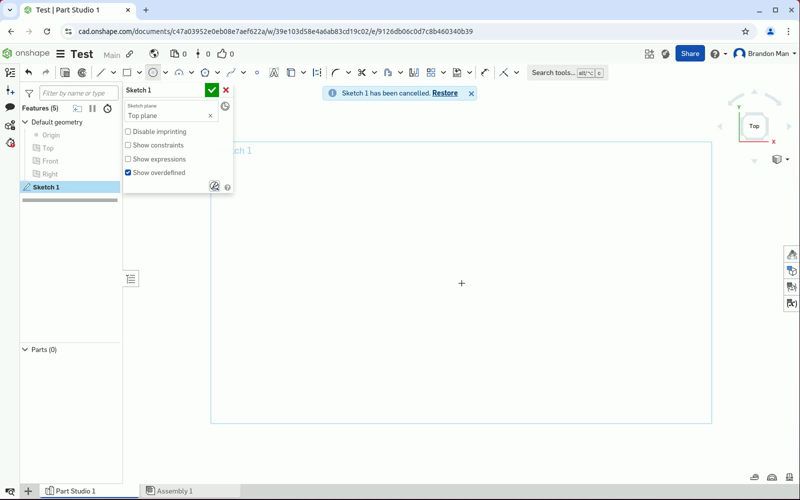
click(461, 282)
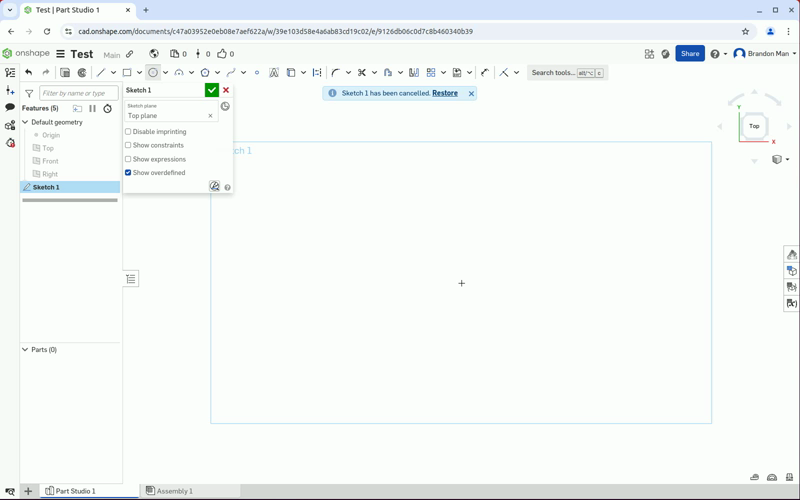
key_up(shift)
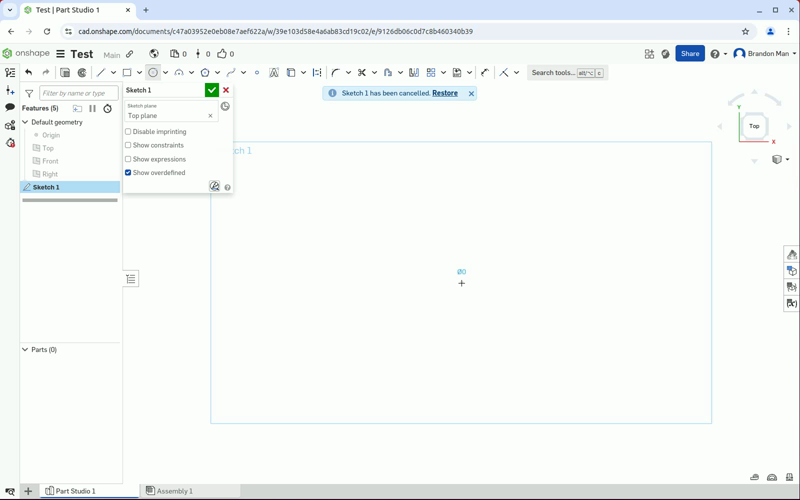
mouse_move(507, 282)
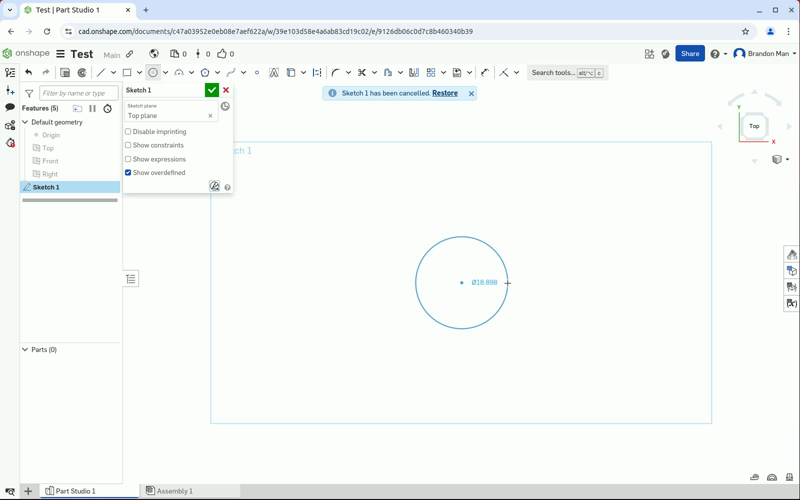
click(507, 282)
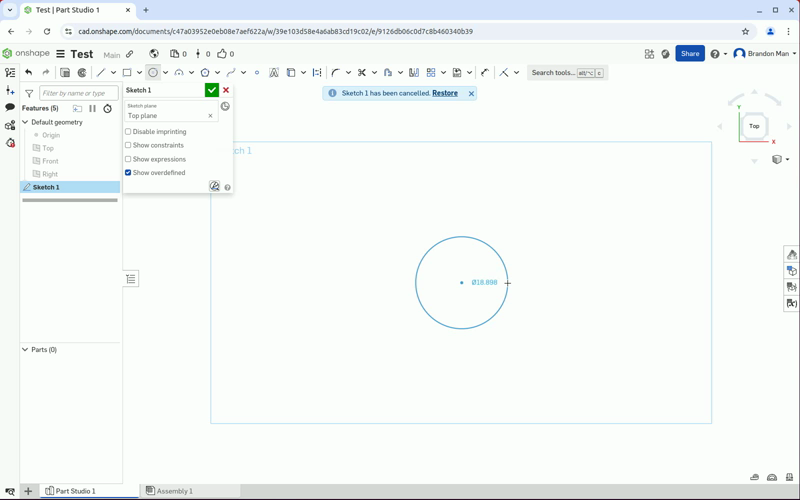
key(esc)
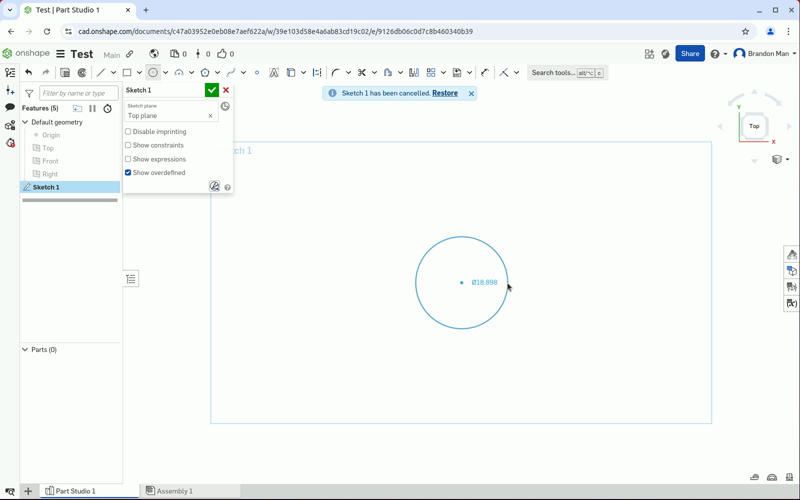
key(l)
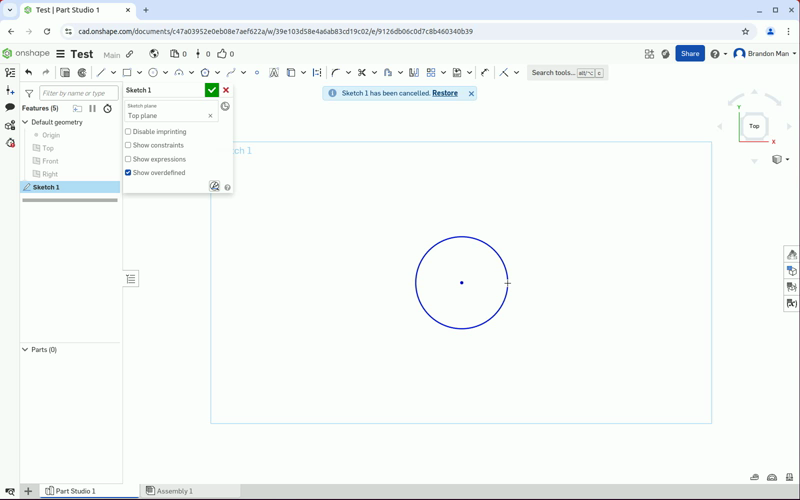
key_down(shift)
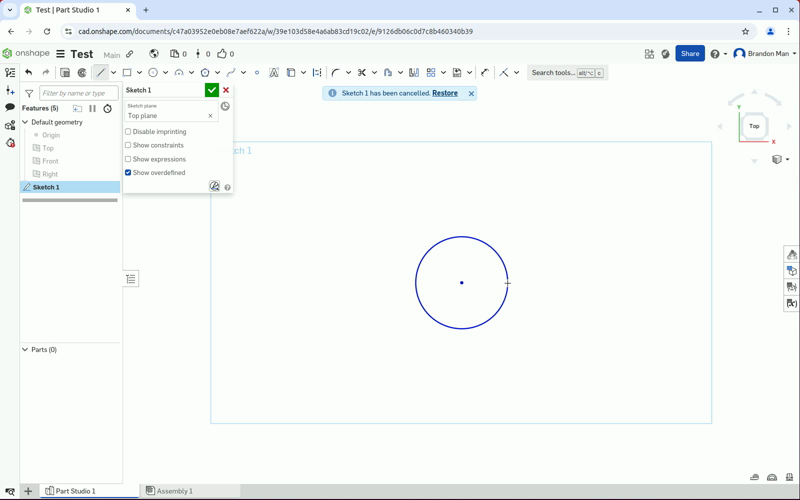
mouse_move(483, 287)
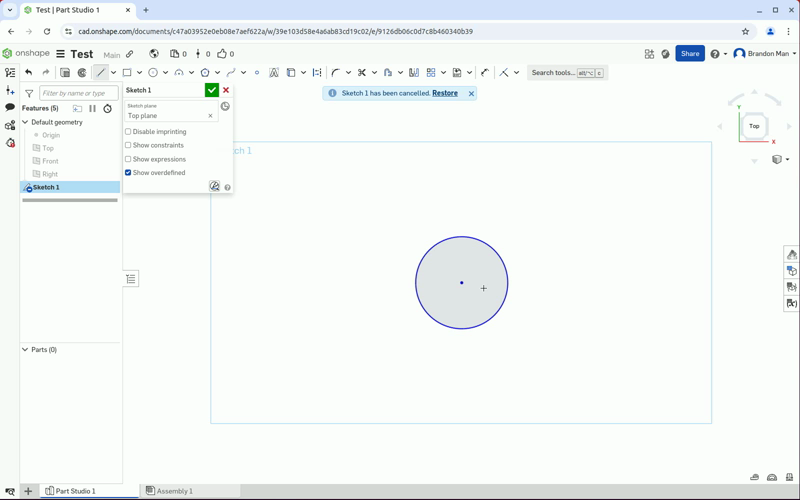
click(483, 287)
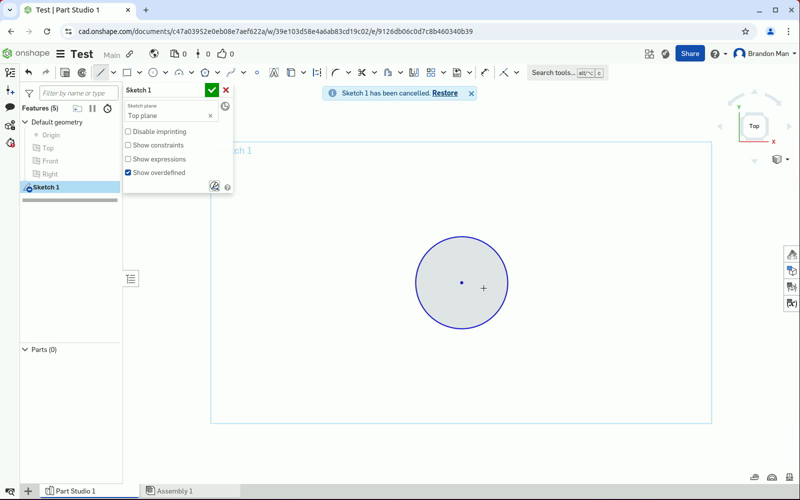
key_up(shift)
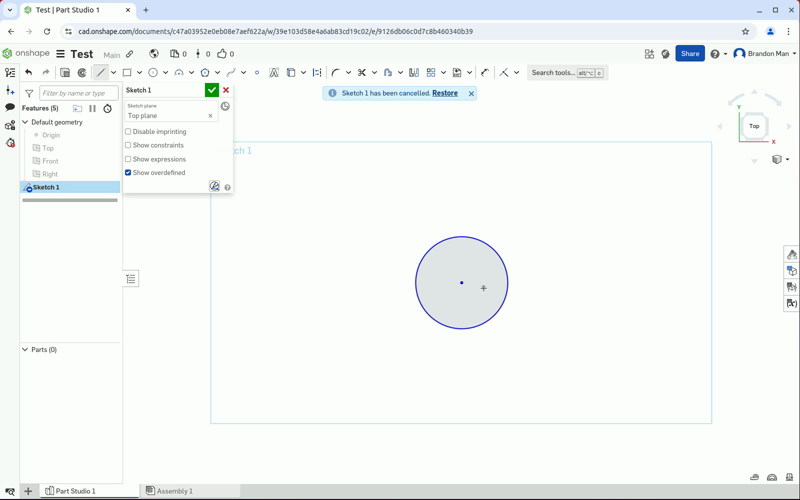
key_down(shift)
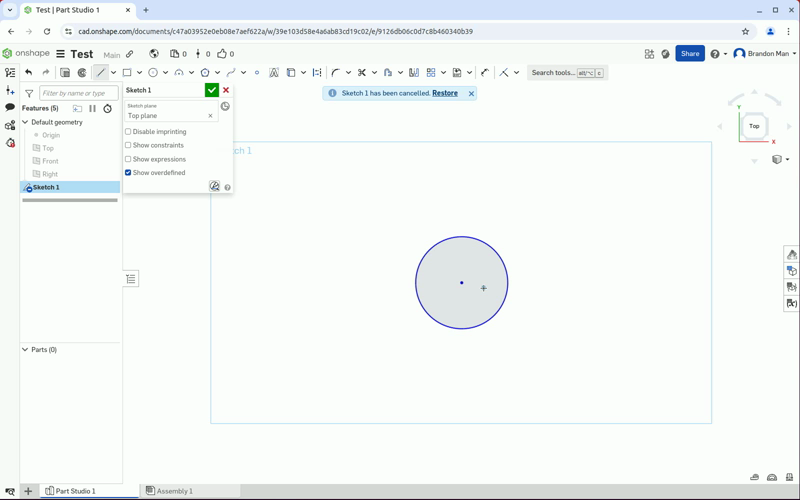
mouse_move(513, 287)
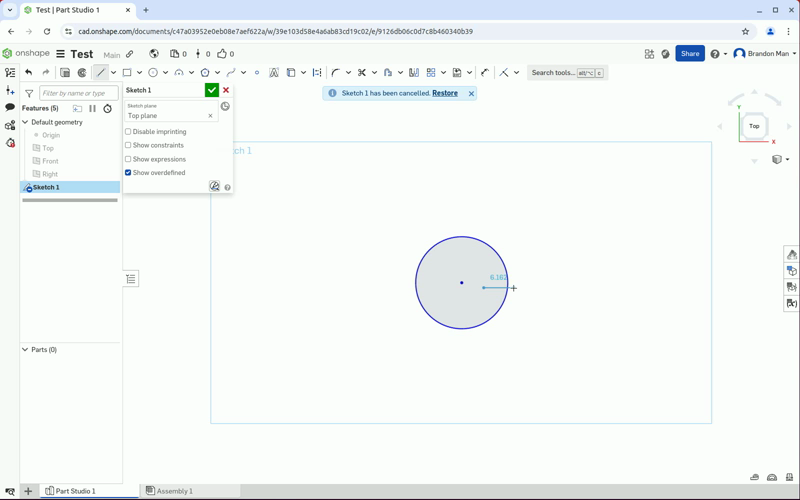
mouse_move(492, 287)
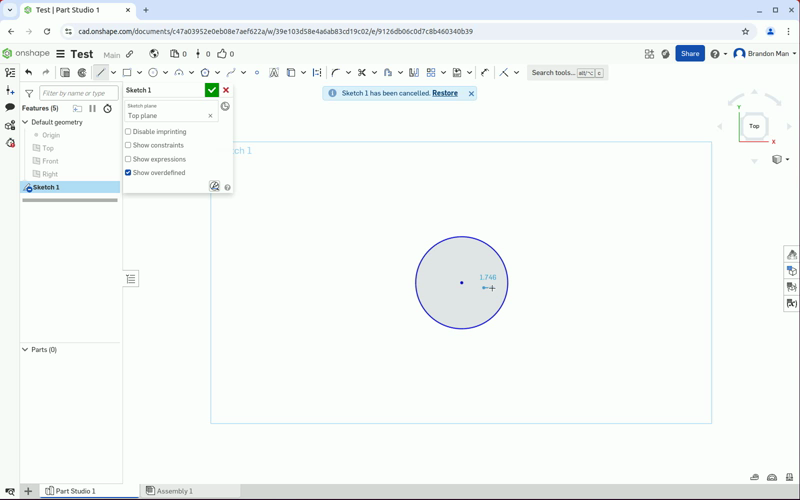
click(492, 287)
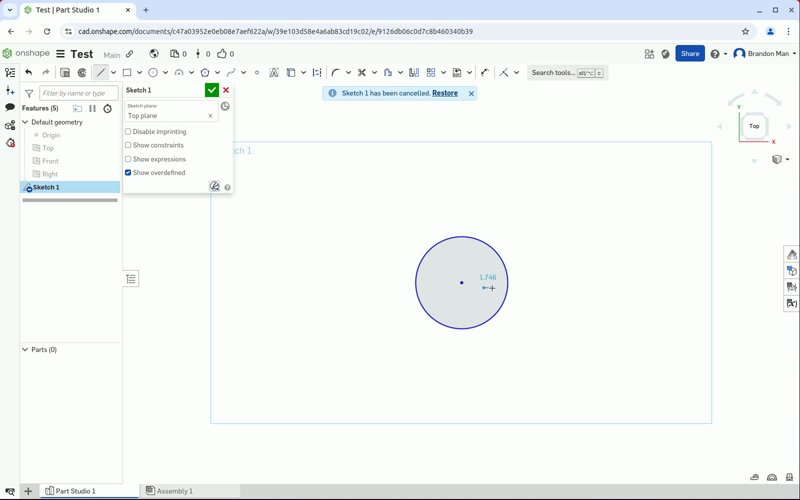
key_up(shift)
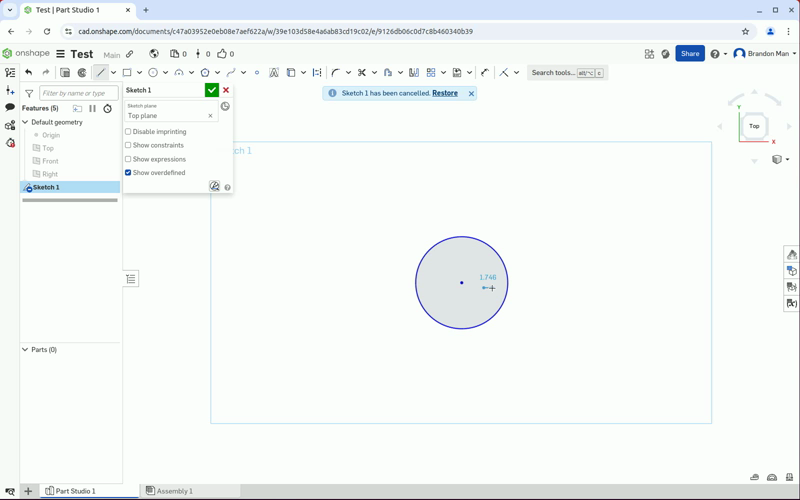
key_down(shift)
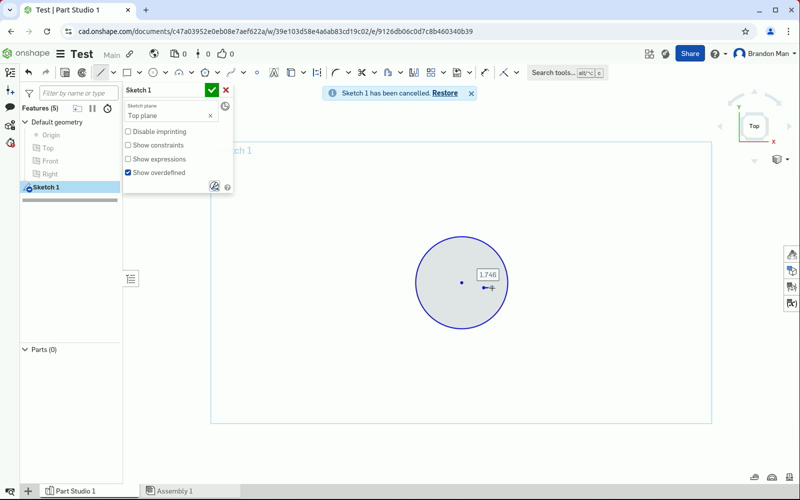
mouse_move(522, 287)
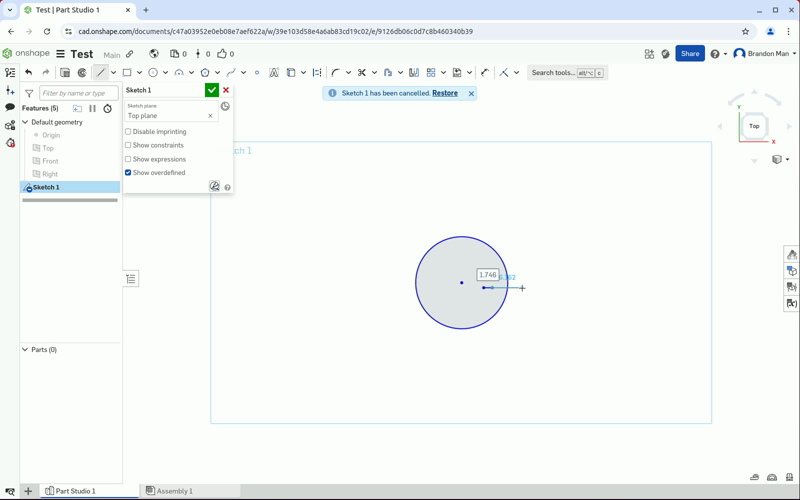
mouse_move(492, 278)
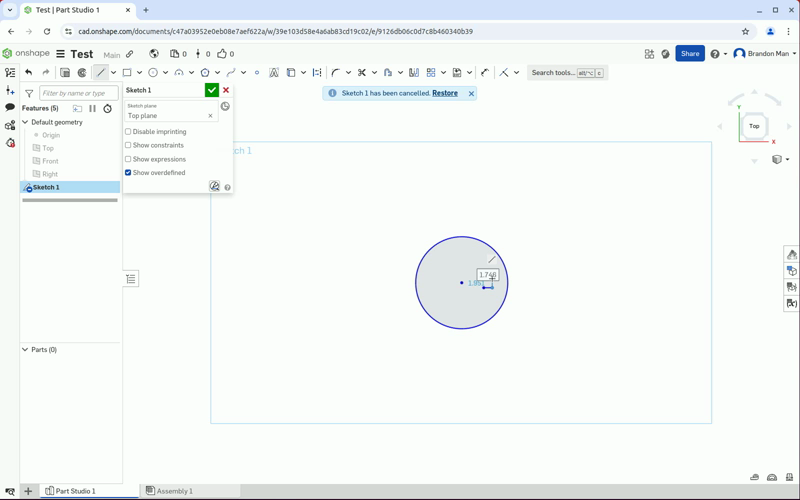
click(492, 278)
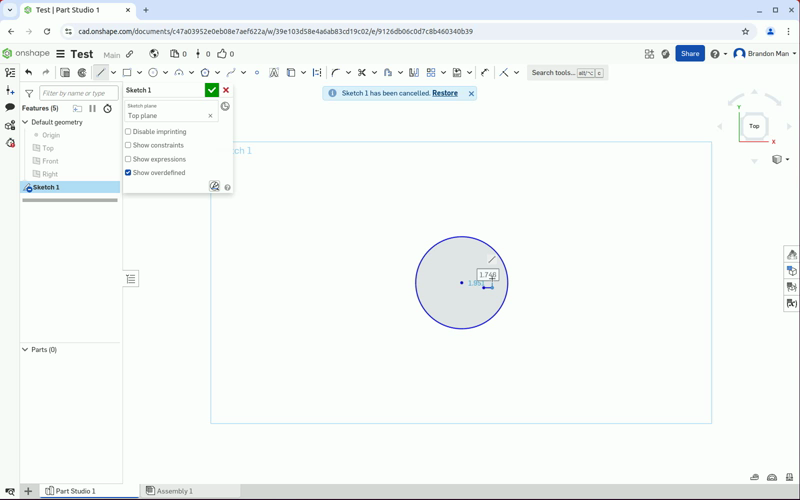
key_up(shift)
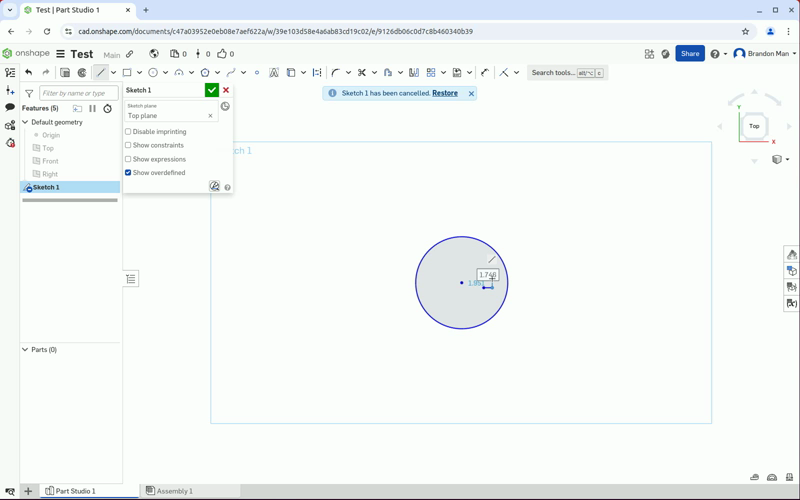
key_down(shift)
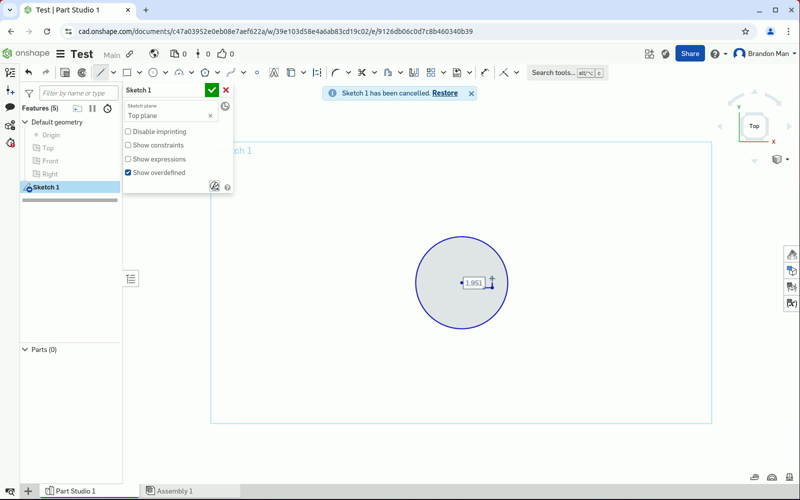
mouse_move(522, 278)
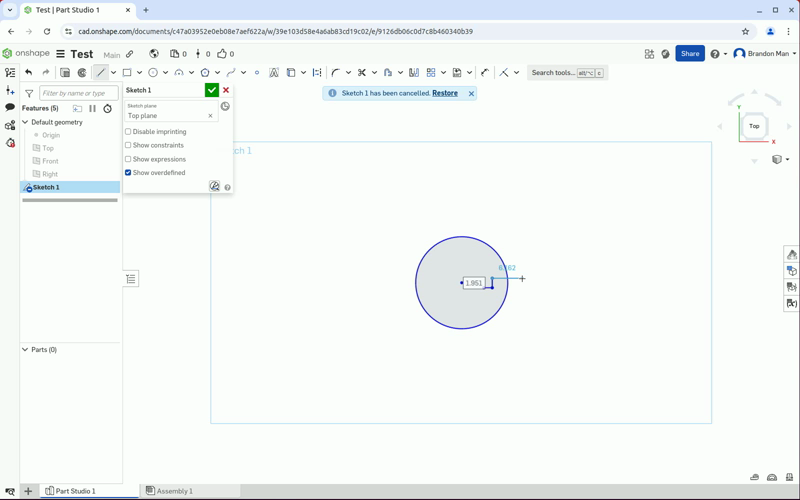
mouse_move(483, 278)
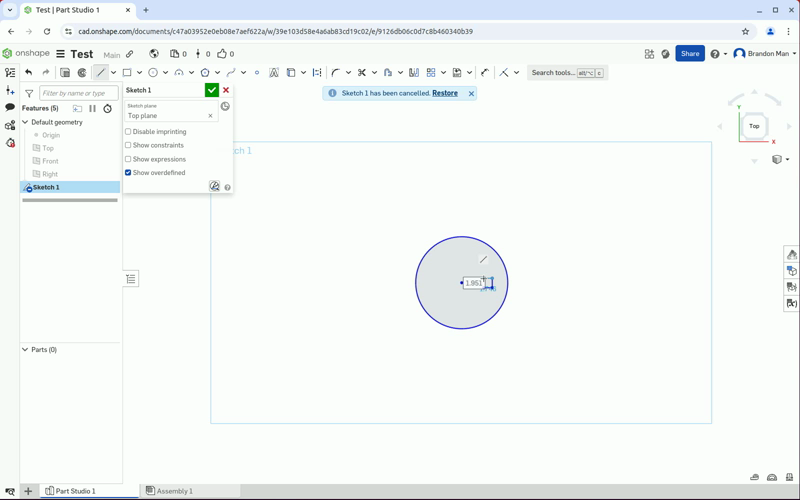
click(483, 278)
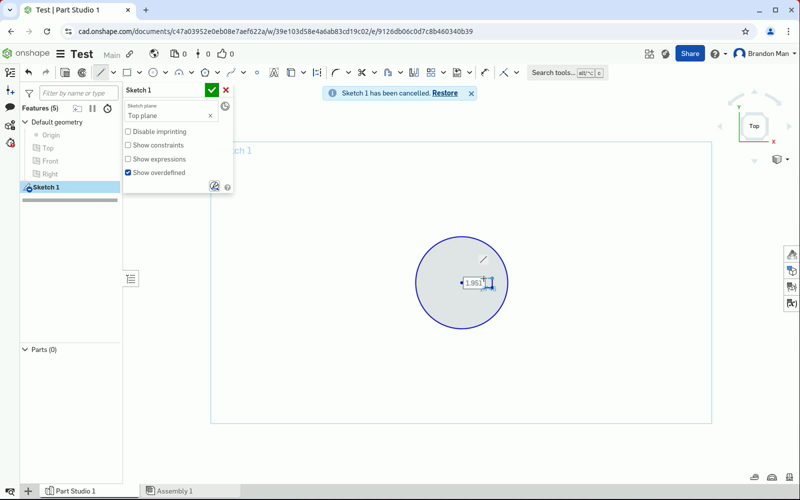
key_up(shift)
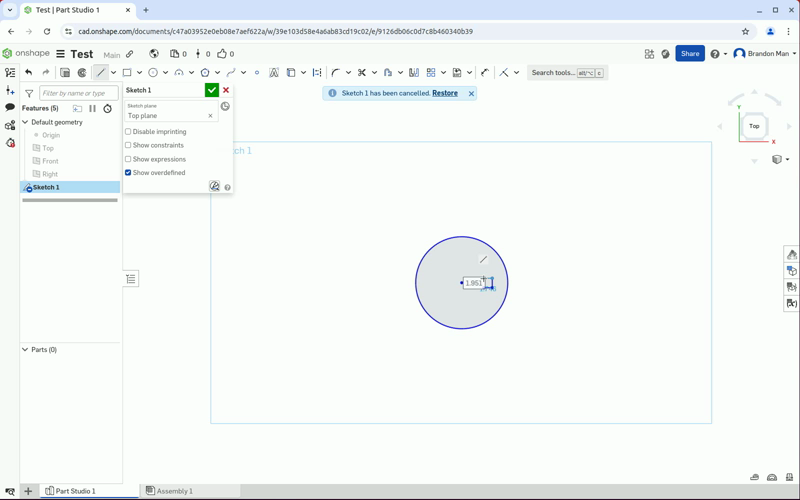
key(esc)
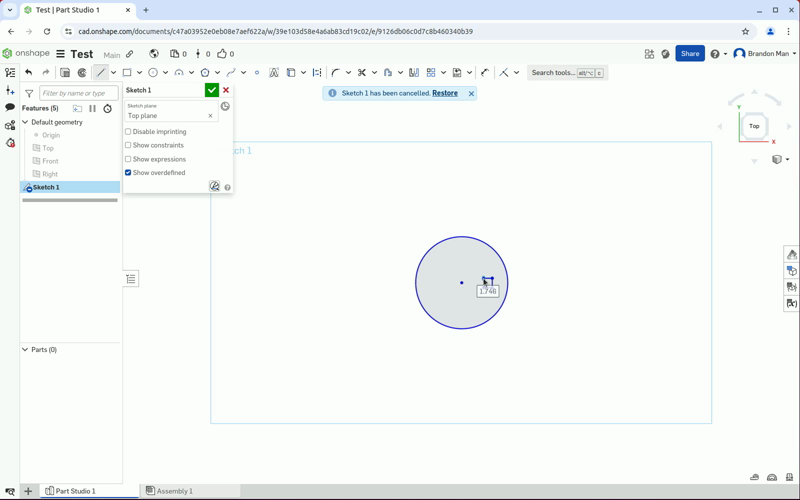
key(a)
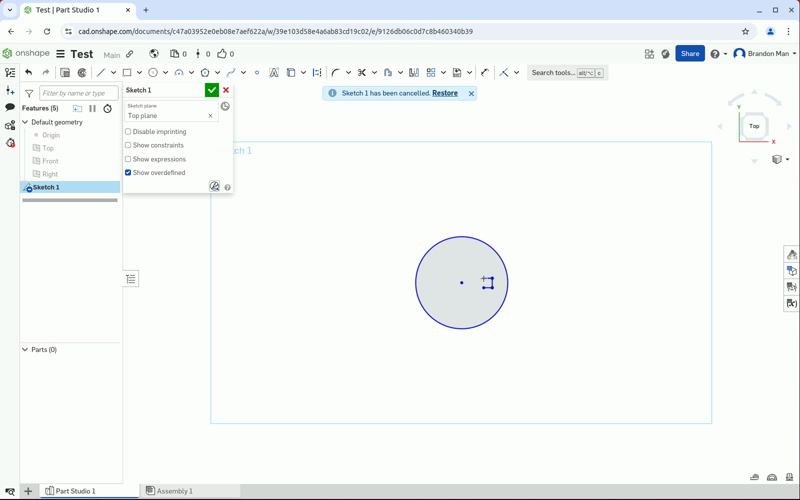
mouse_move(483, 278)
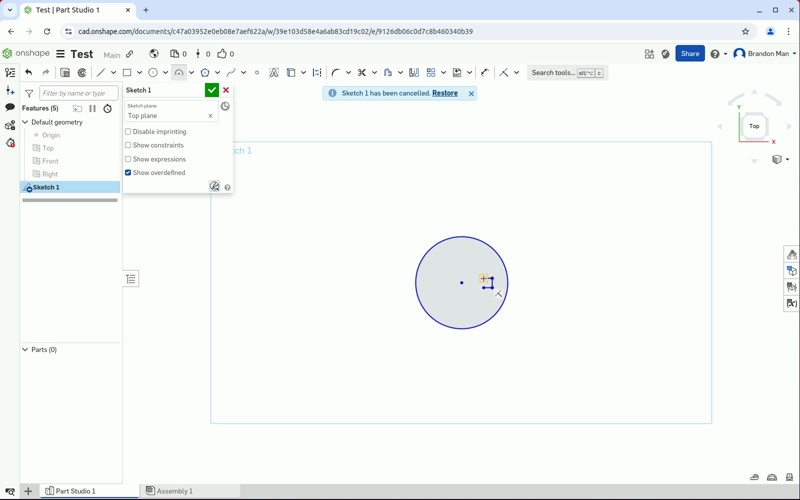
click(483, 278)
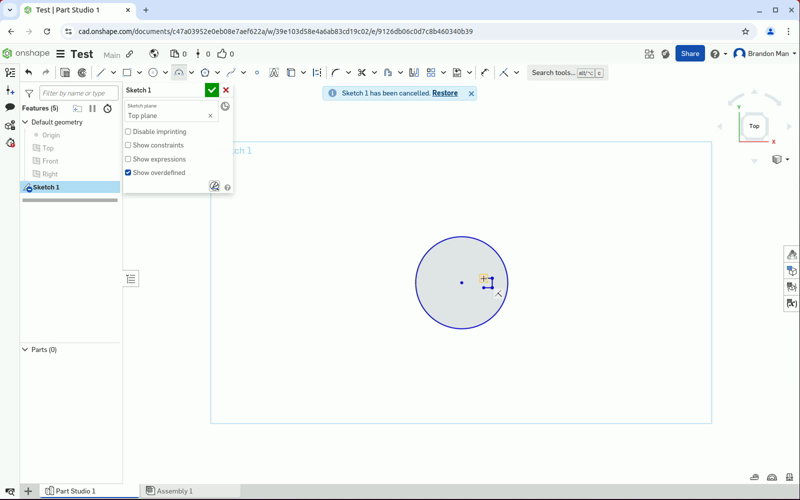
mouse_move(483, 287)
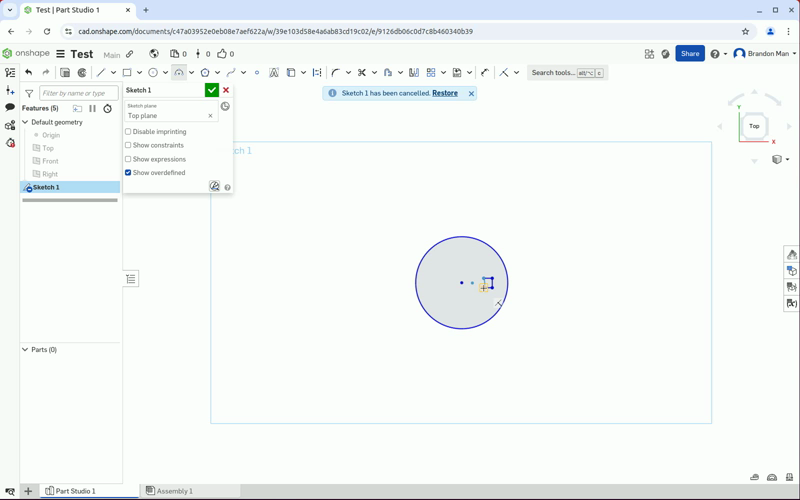
click(483, 287)
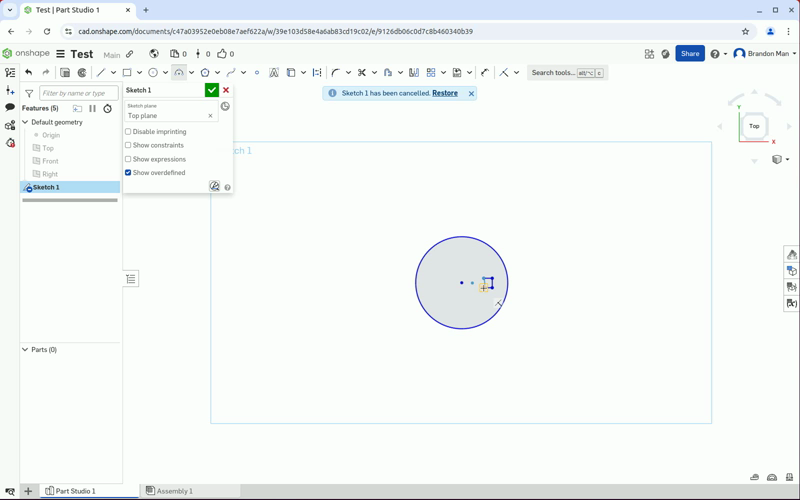
key_down(shift)
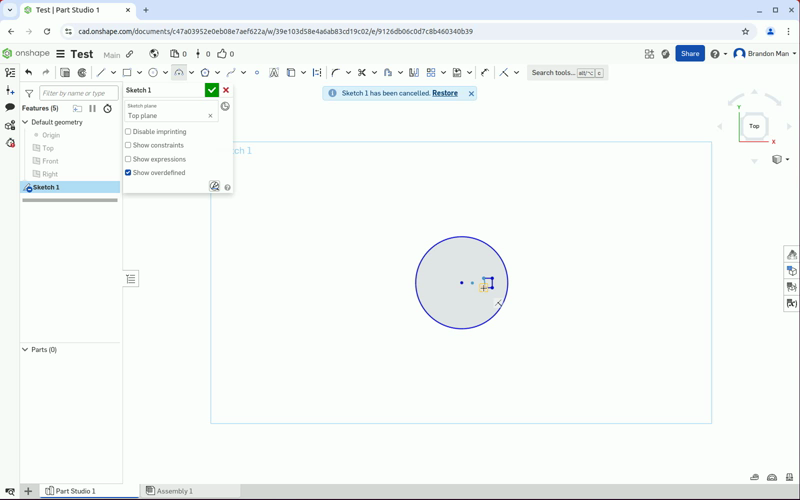
mouse_move(435, 282)
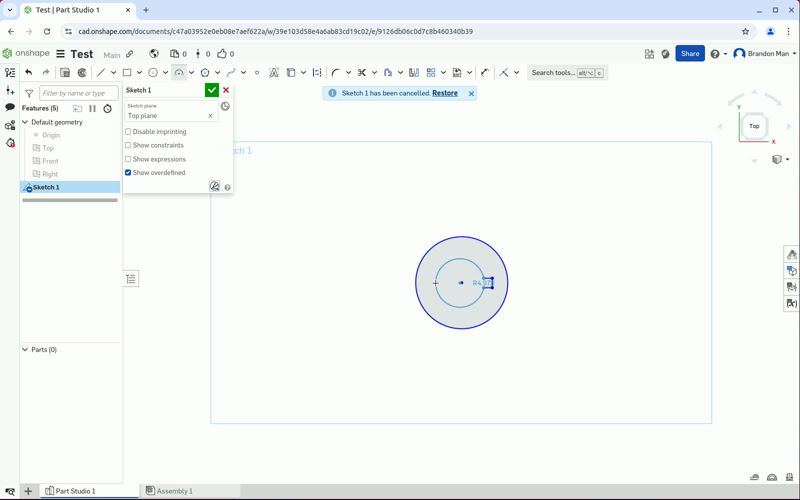
click(435, 282)
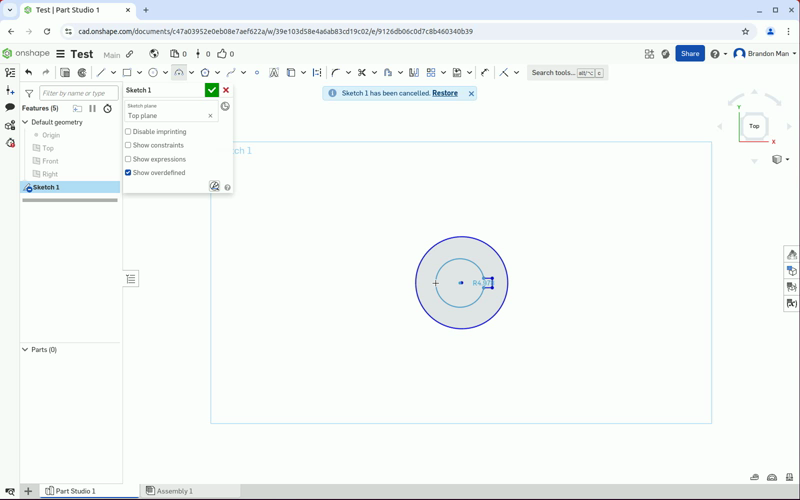
key_up(shift)
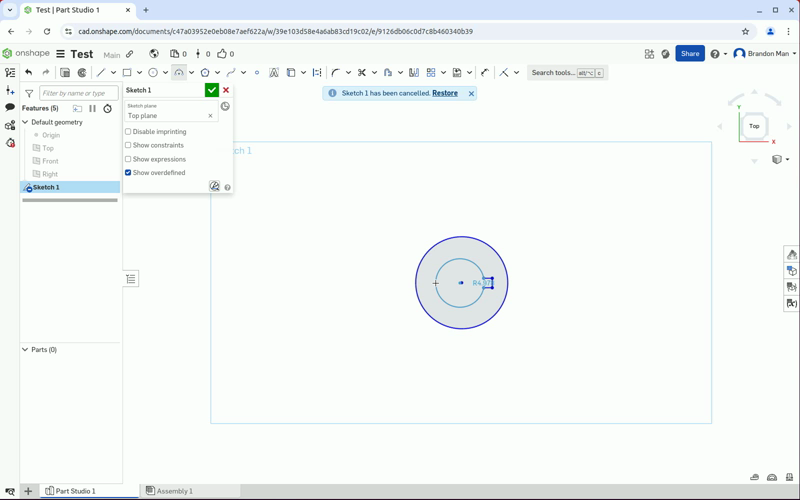
key(esc)
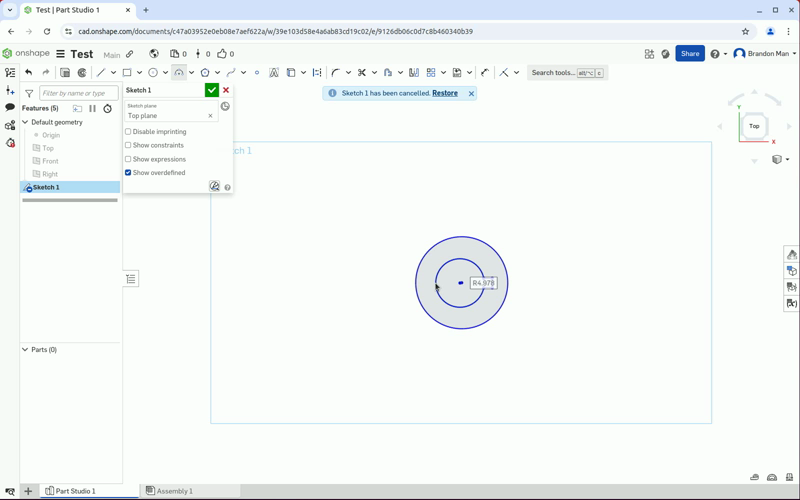
mouse_move(475, 310)
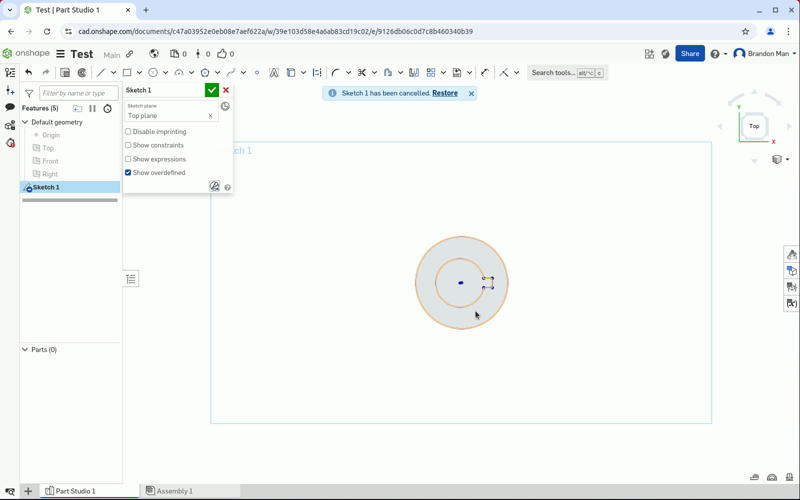
click(475, 310)
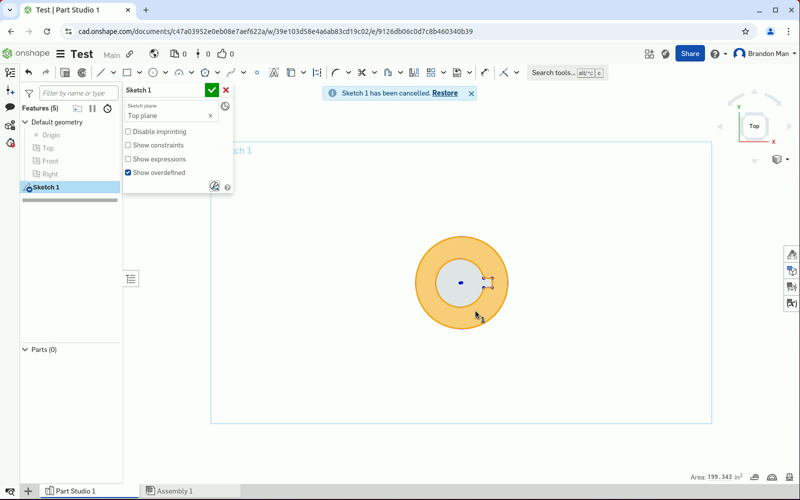
mouse_move(73, 352)
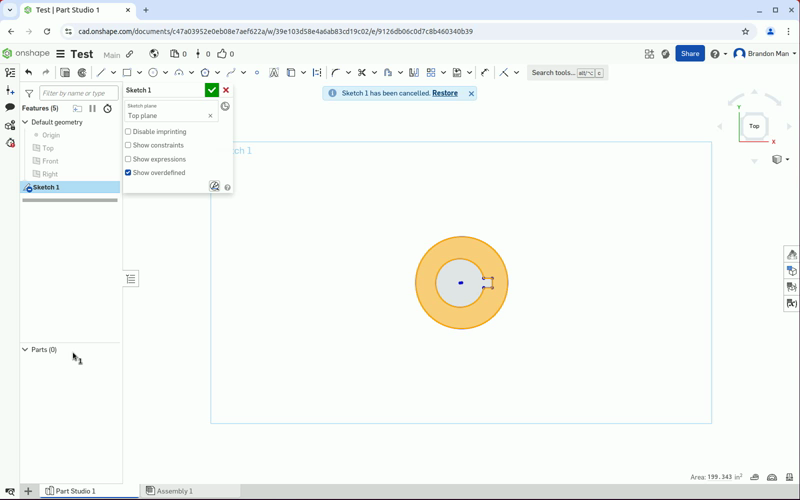
key(shift+y)
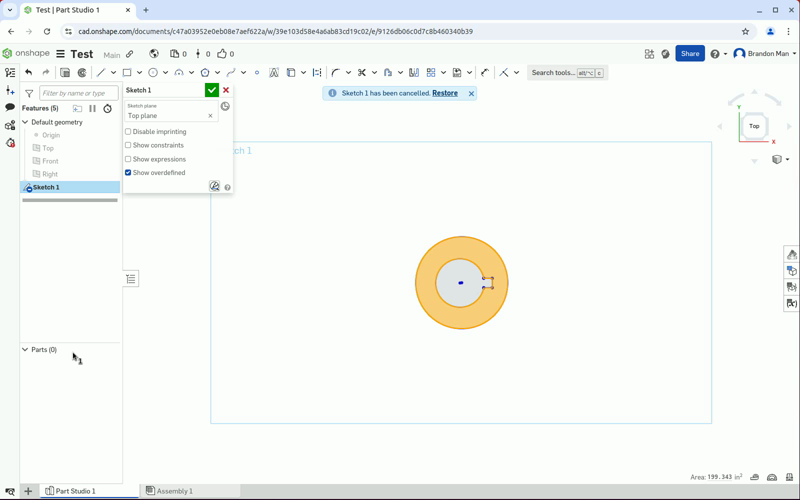
key(shift+e)
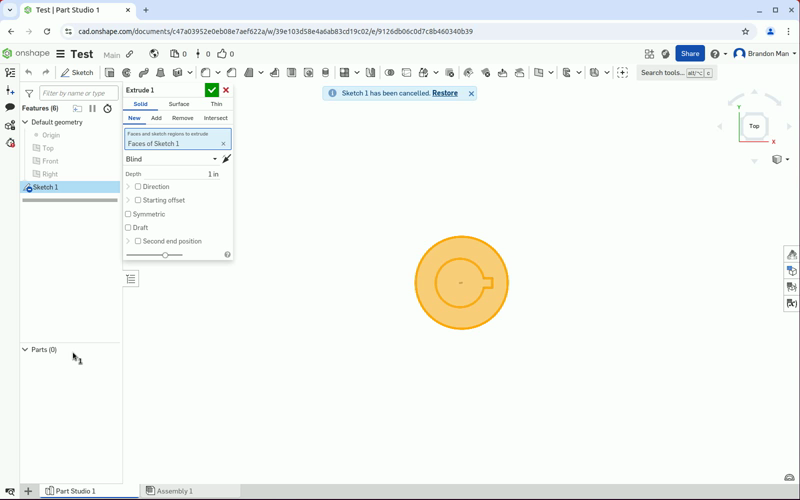
mouse_move(143, 106)
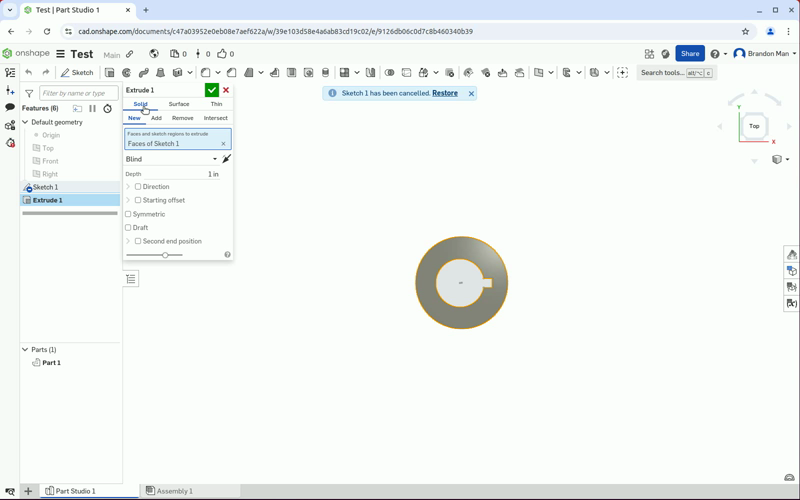
click(143, 106)
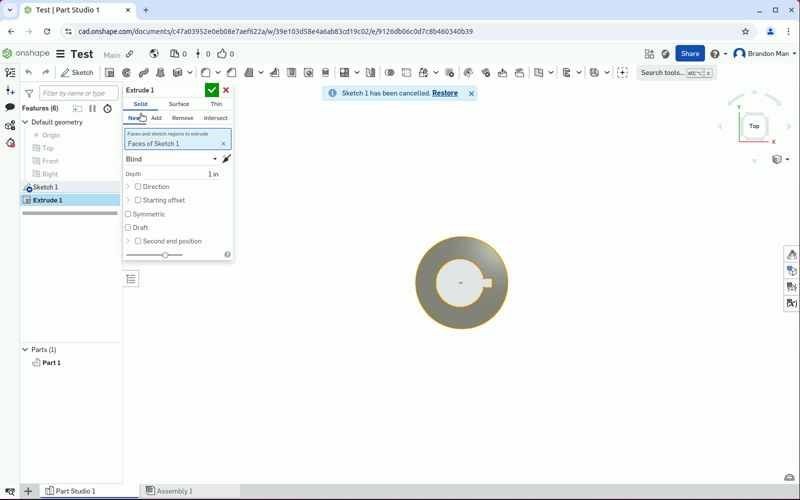
mouse_move(137, 120)
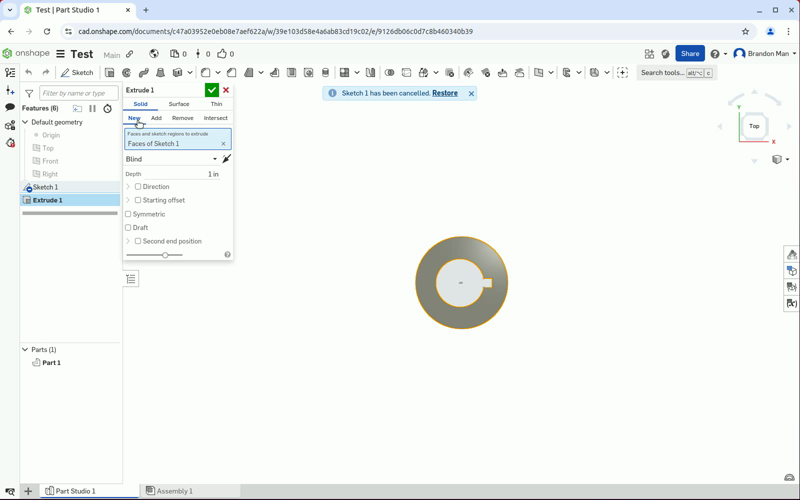
click(137, 120)
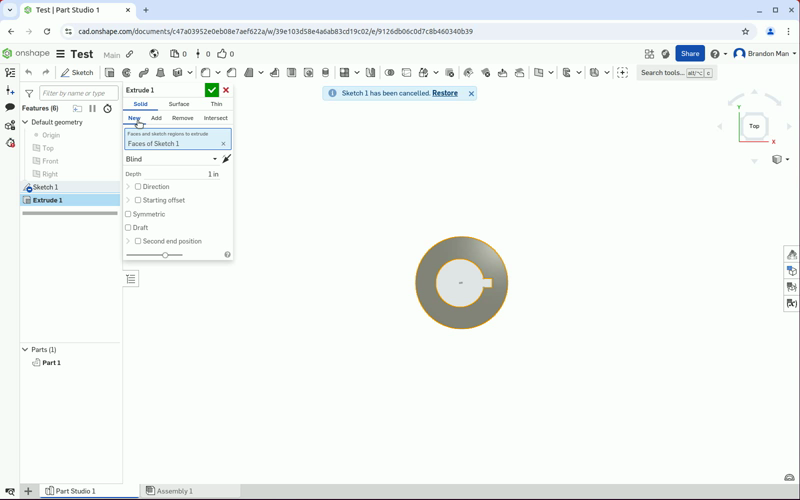
key(tab, 4)
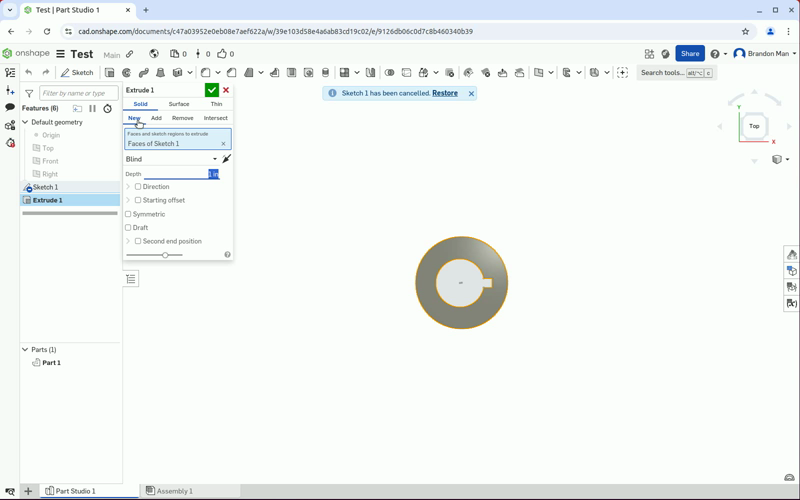
text(16.609)
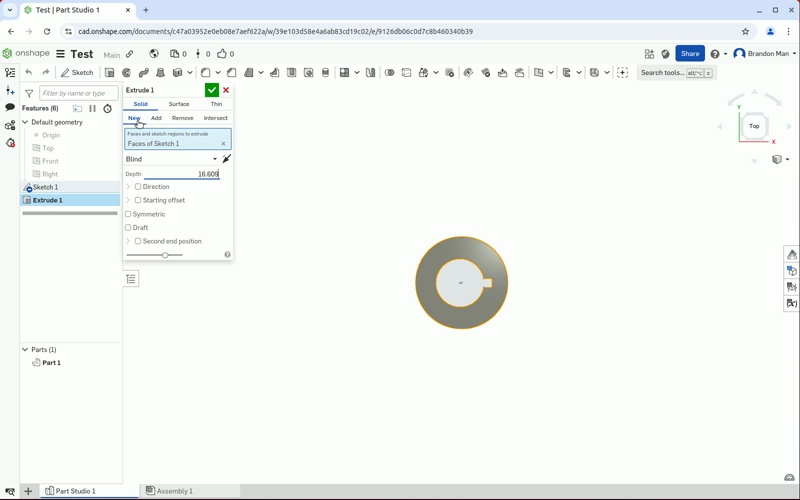
key(enter)
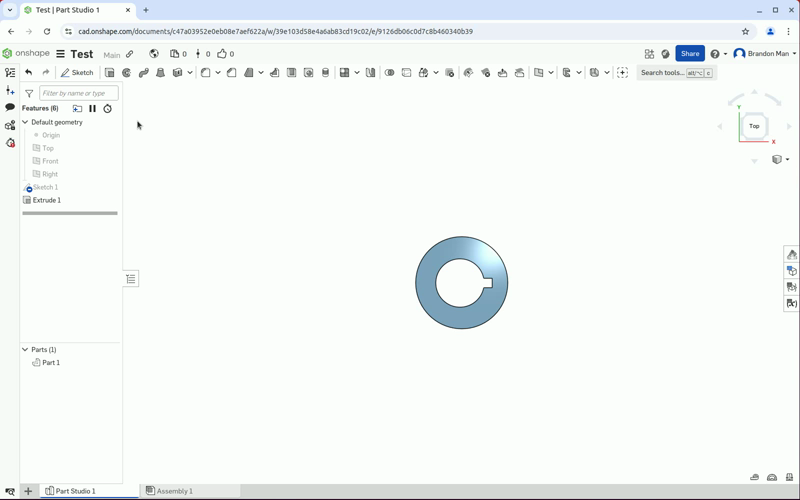
key(shift+h)
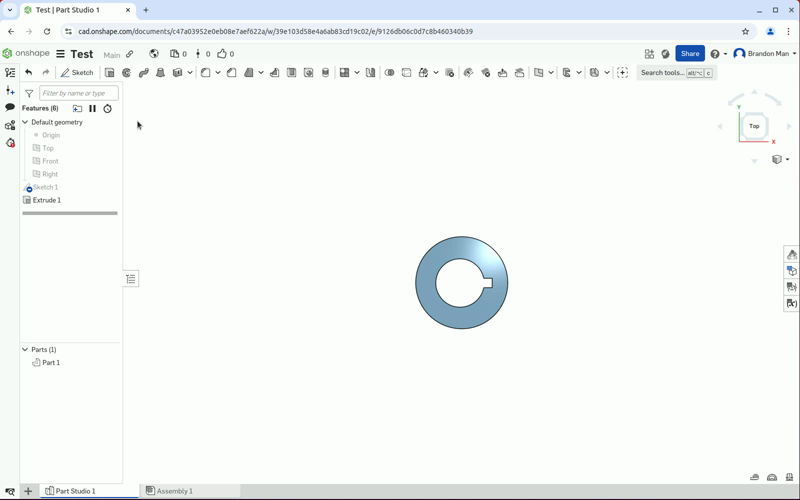
key(shift+h)
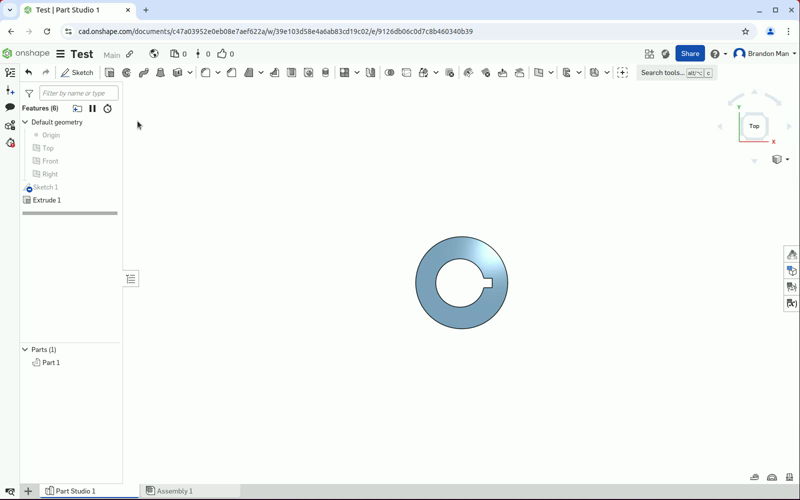
mouse_move(73, 189)
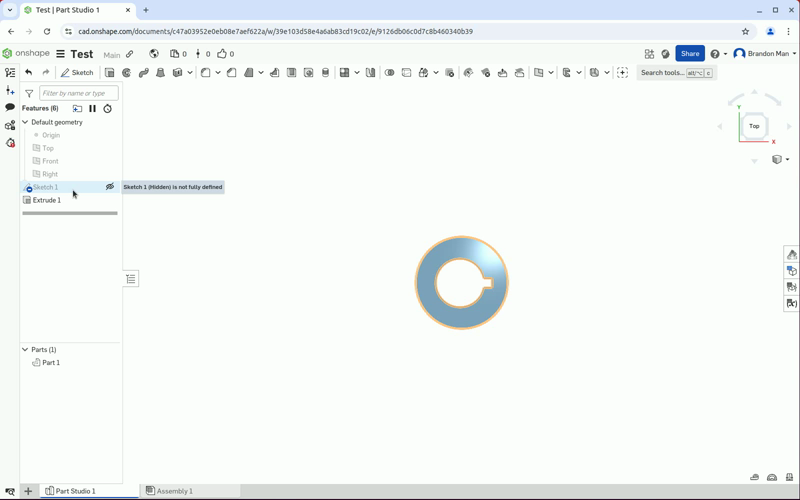
click(73, 189)
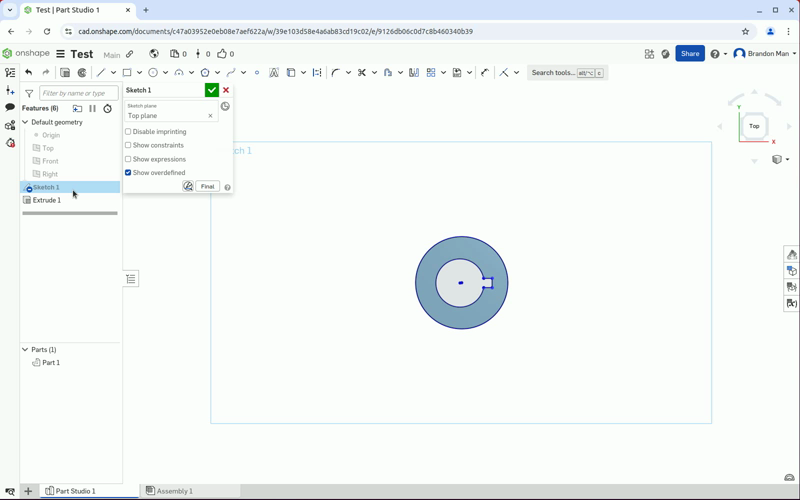
mouse_move(229, 92)
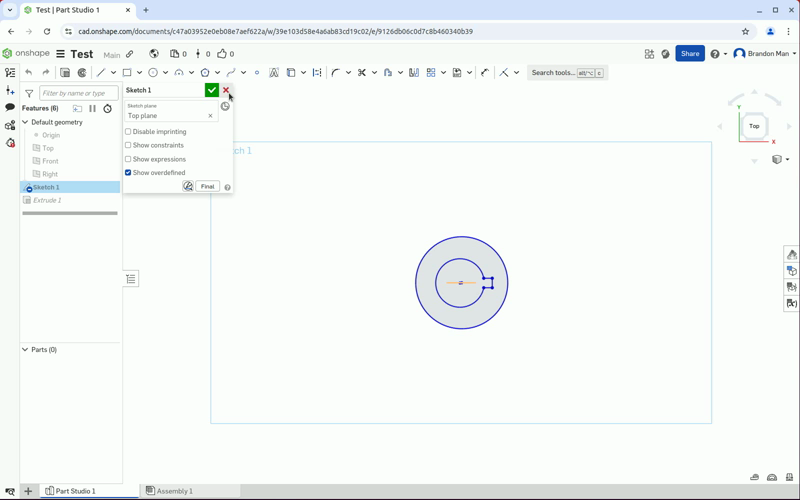
click(229, 92)
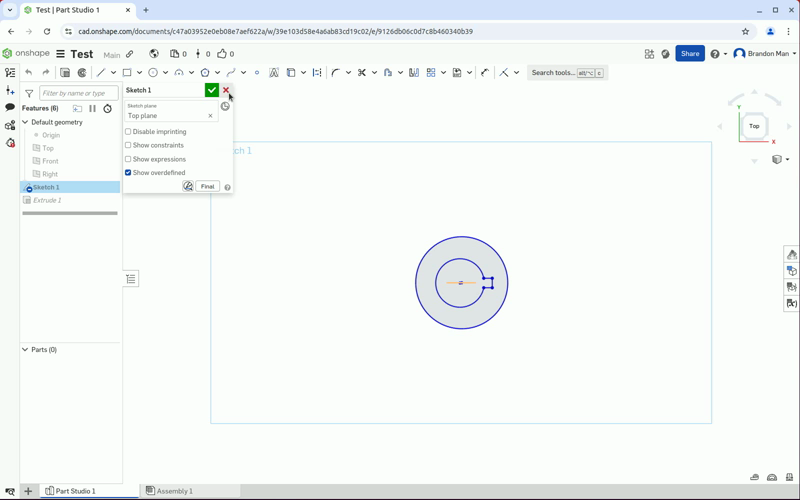
key(shift+s)
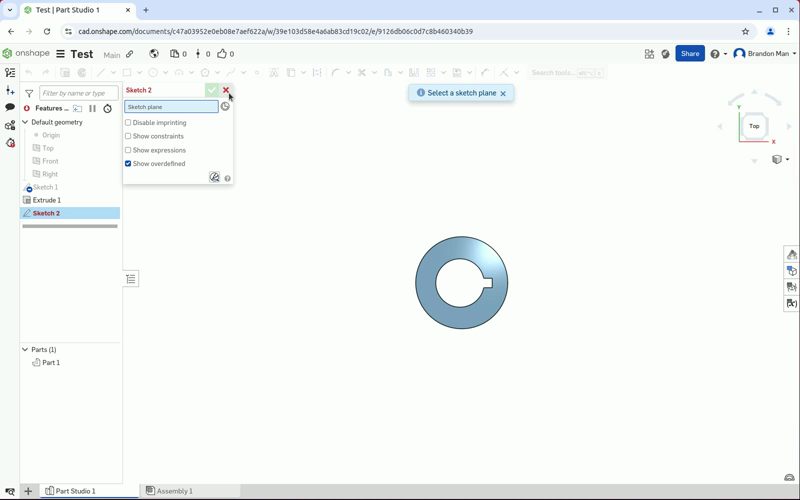
mouse_move(73, 150)
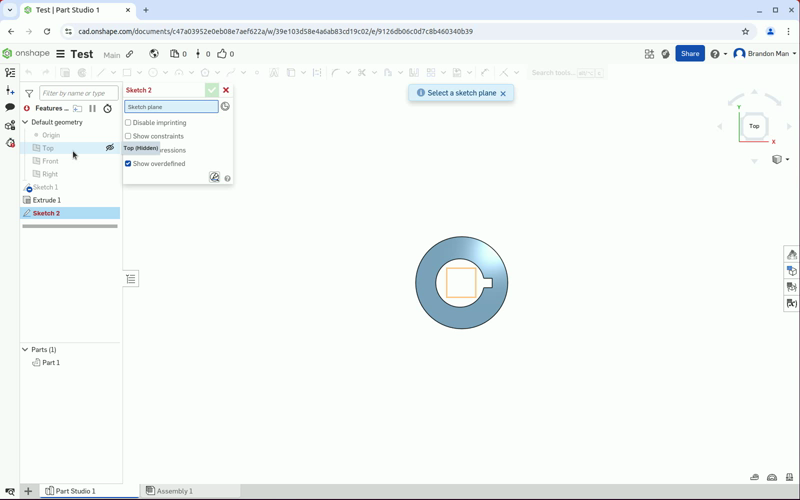
click(73, 150)
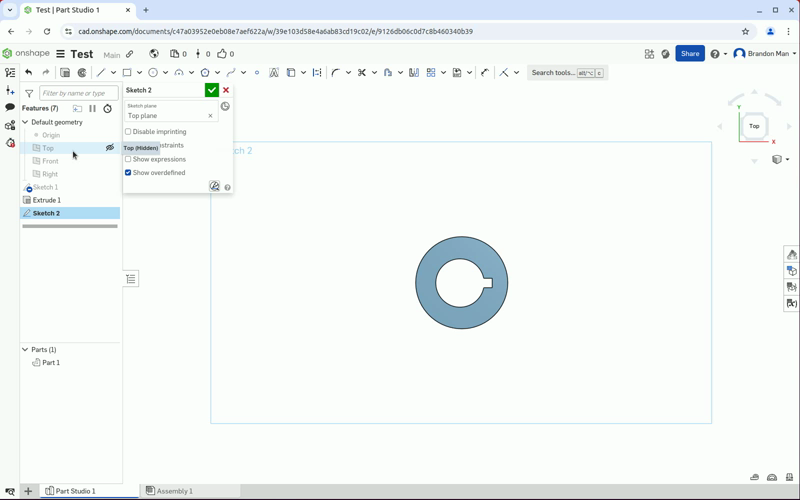
mouse_move(73, 352)
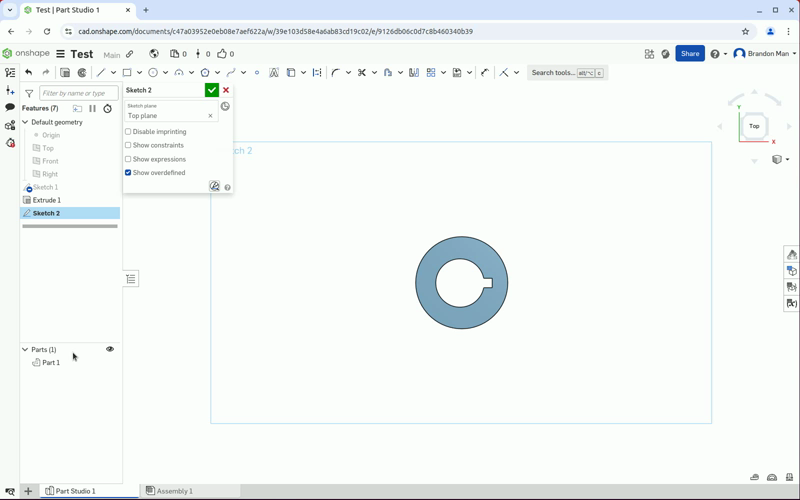
key(y)
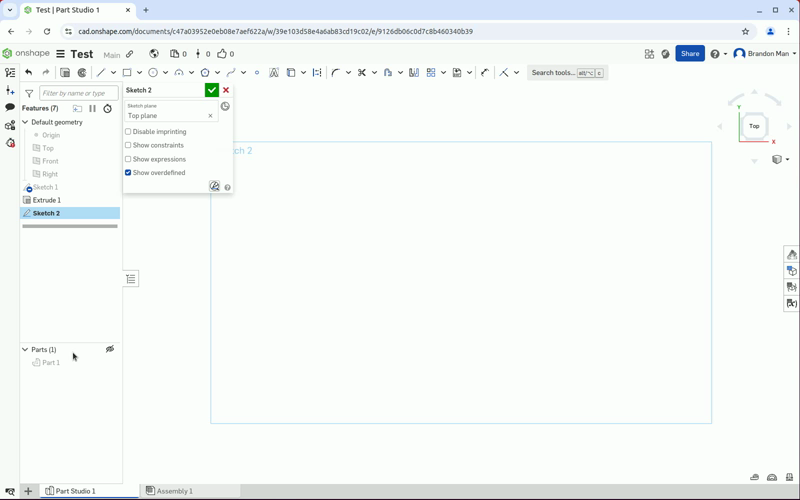
key(c)
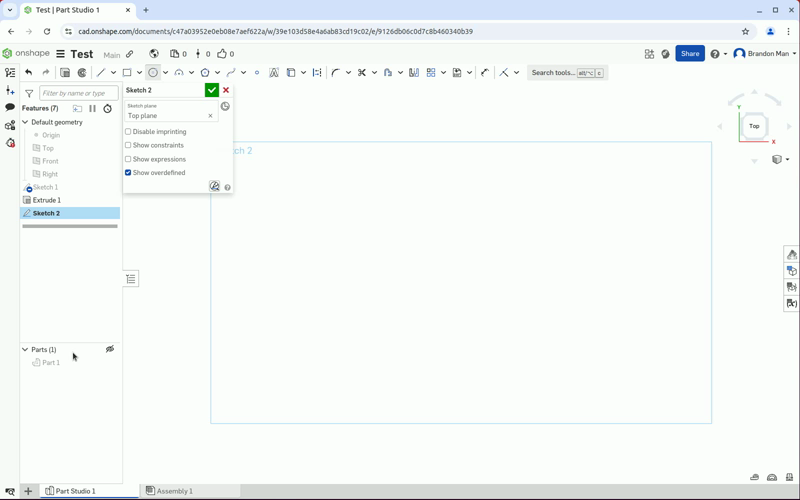
key_down(shift)
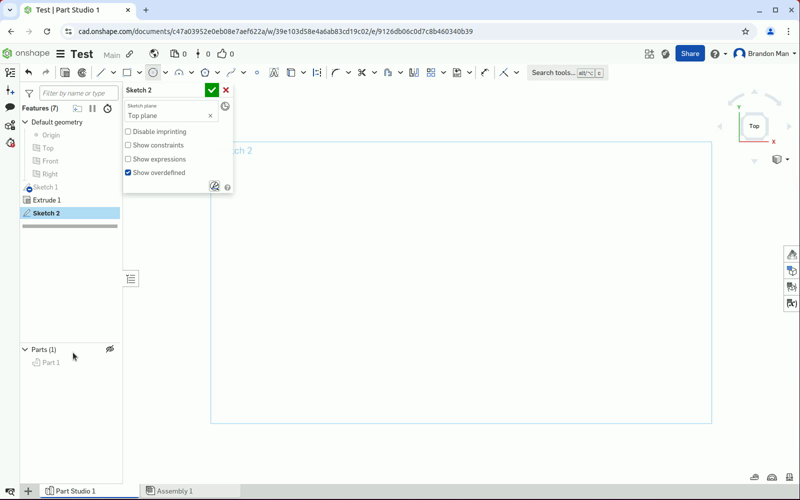
mouse_move(461, 282)
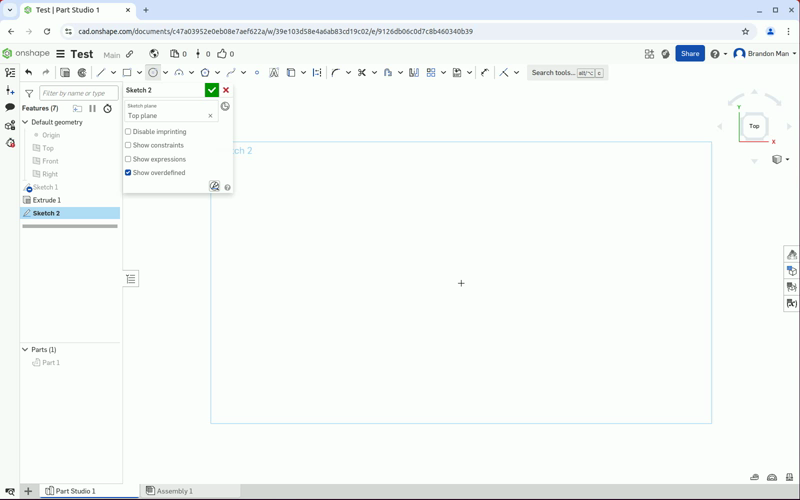
click(461, 282)
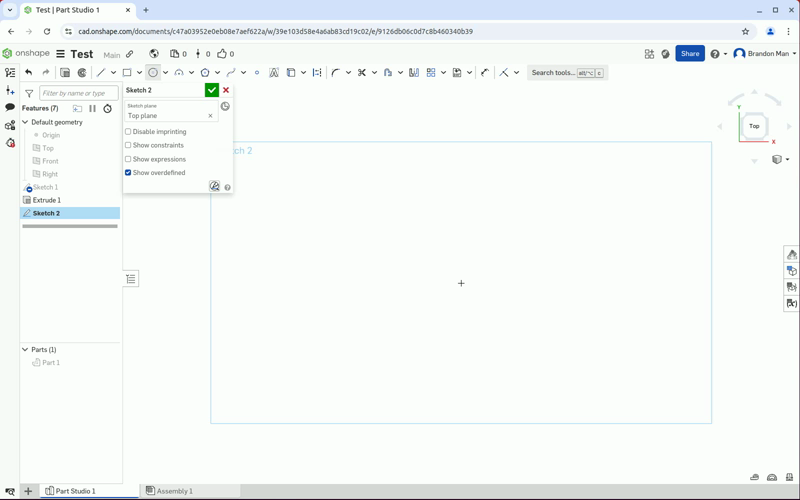
key_up(shift)
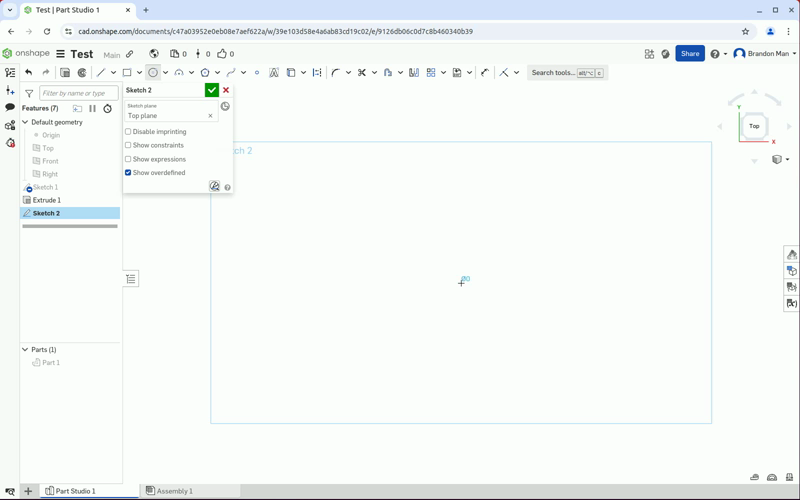
mouse_move(574, 282)
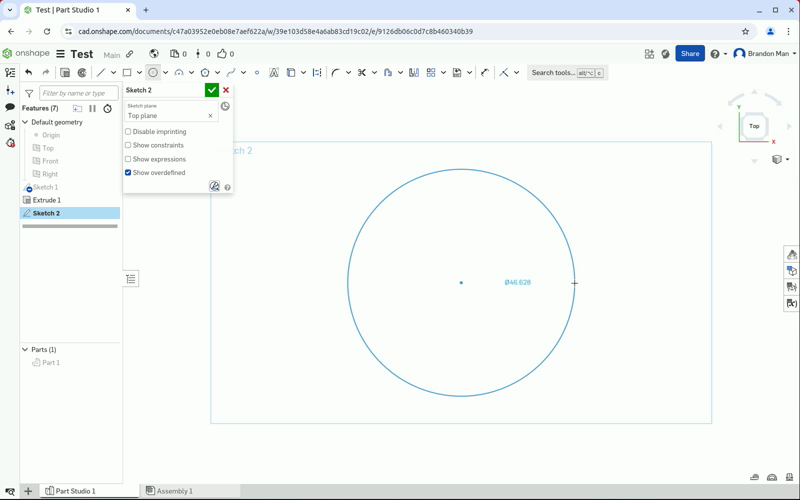
click(574, 282)
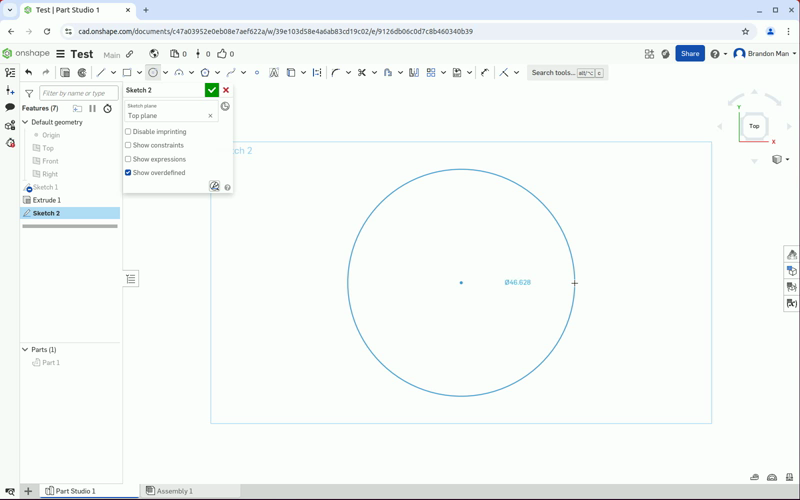
key(esc)
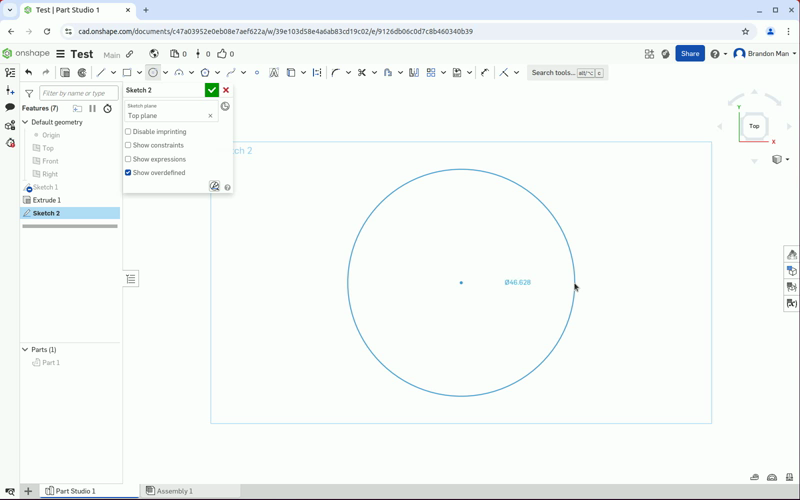
key(c)
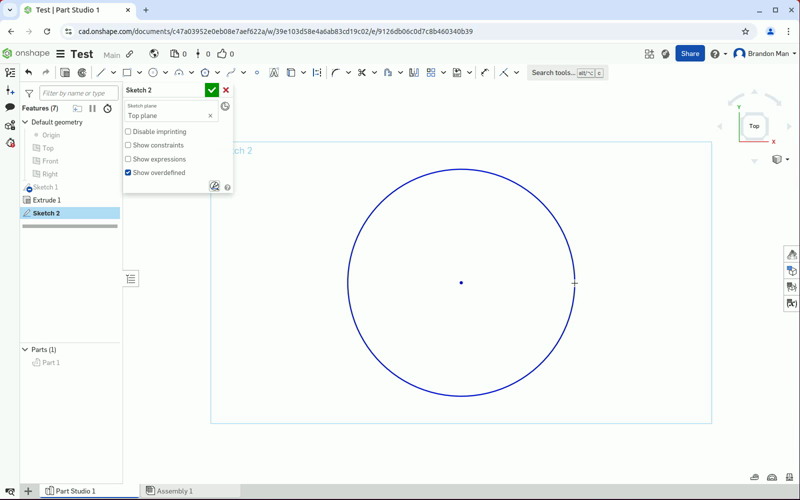
key_down(shift)
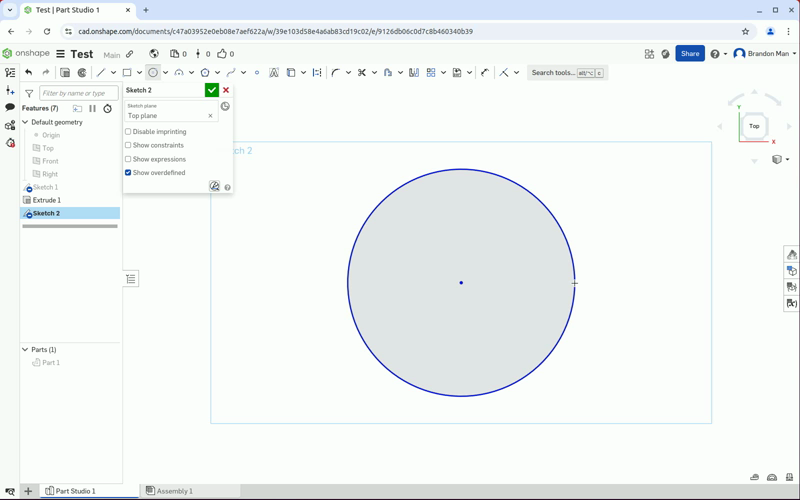
mouse_move(461, 282)
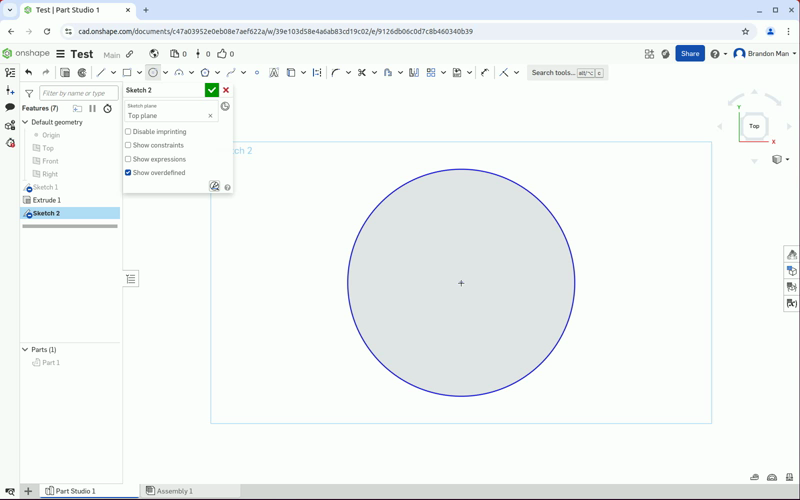
click(461, 282)
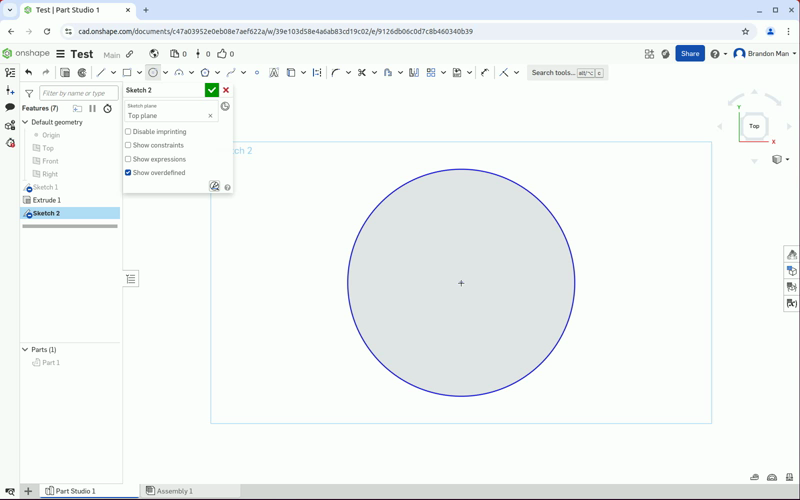
key_up(shift)
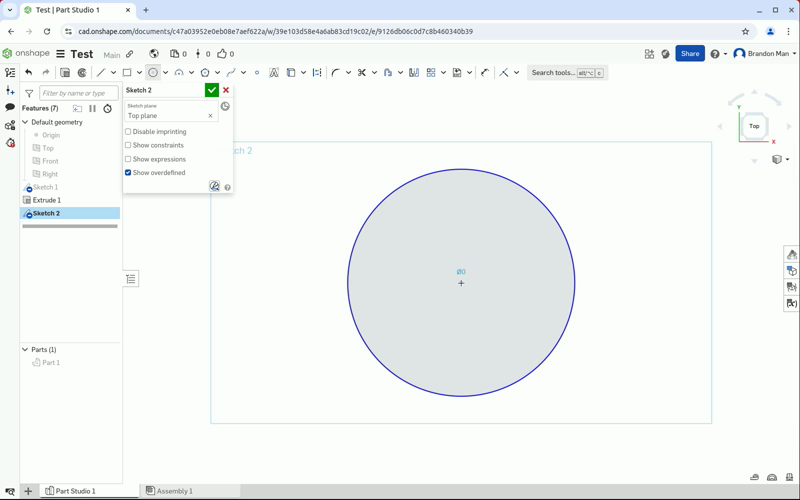
mouse_move(506, 282)
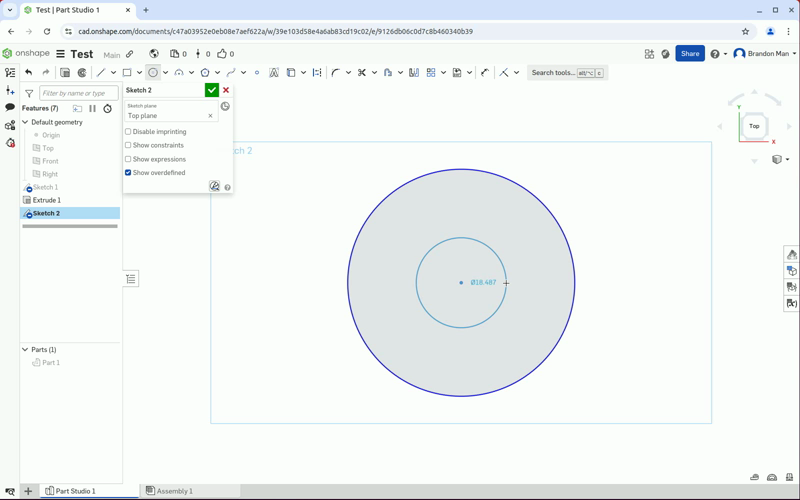
click(506, 282)
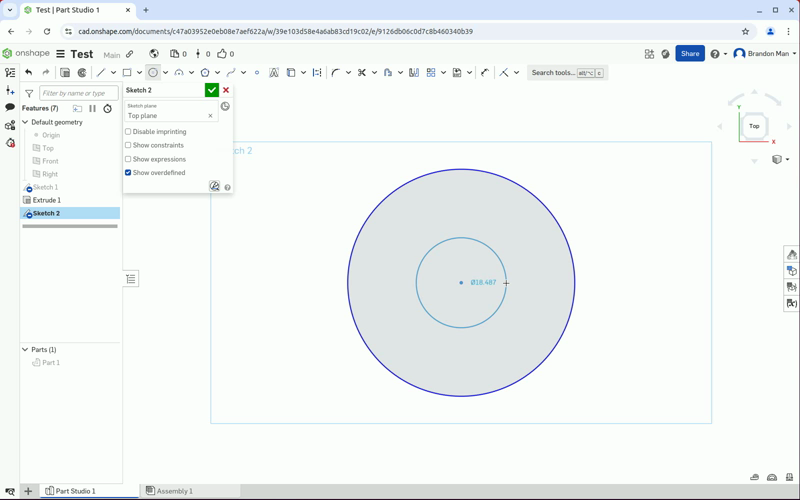
key(esc)
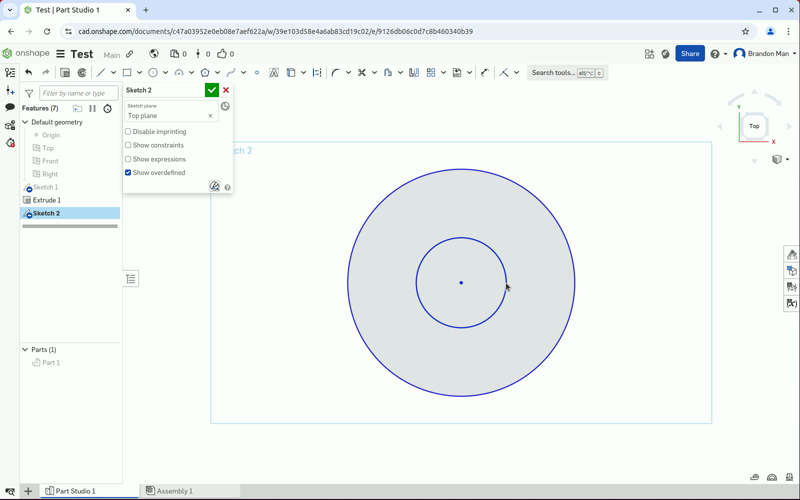
mouse_move(540, 310)
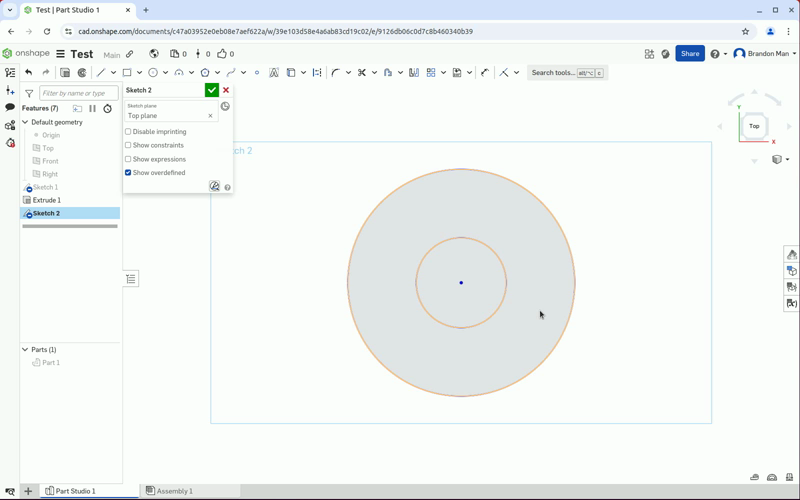
click(540, 310)
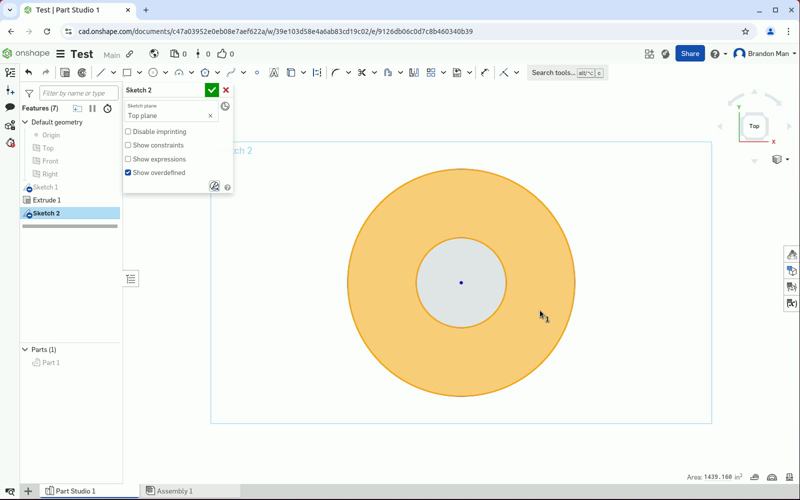
mouse_move(73, 352)
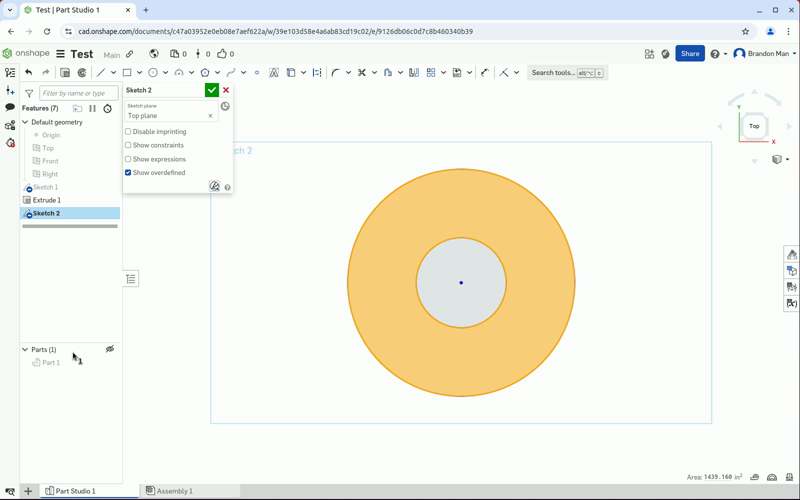
key(shift+y)
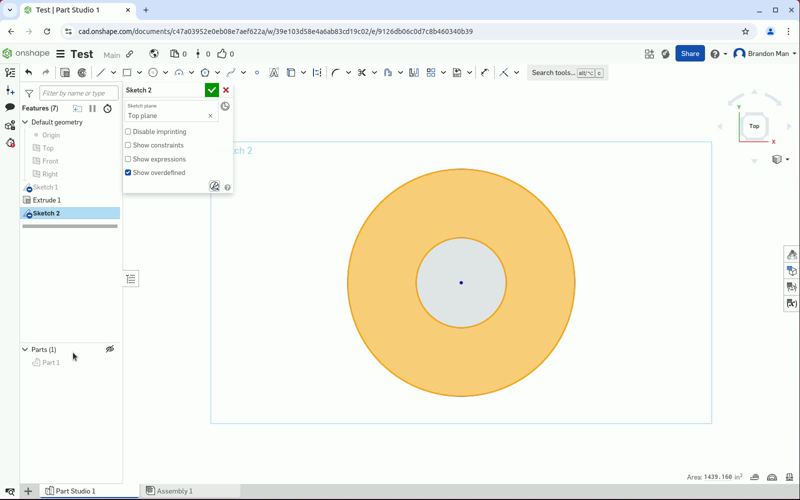
key(shift+e)
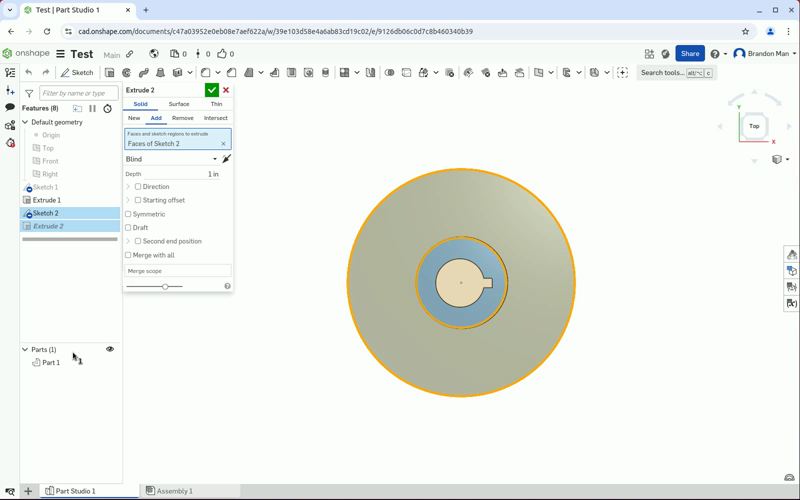
mouse_move(143, 106)
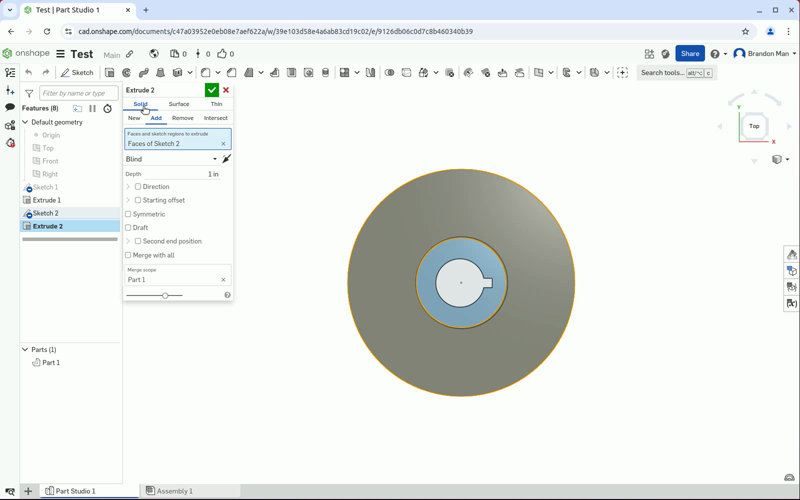
click(143, 106)
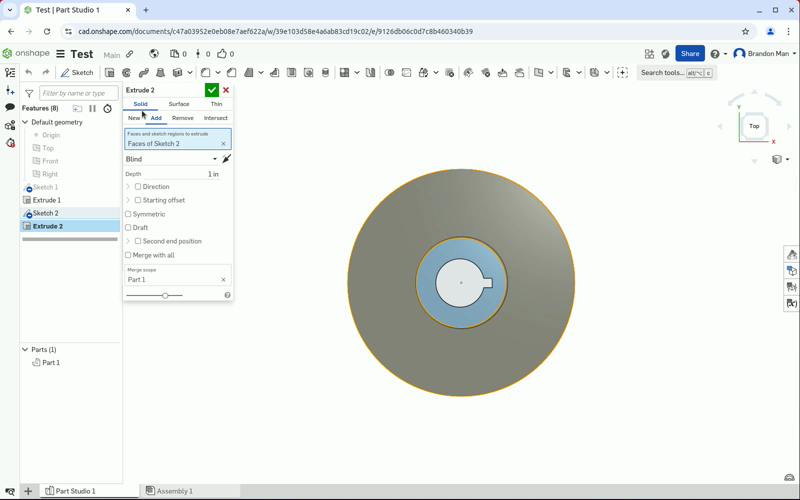
mouse_move(137, 120)
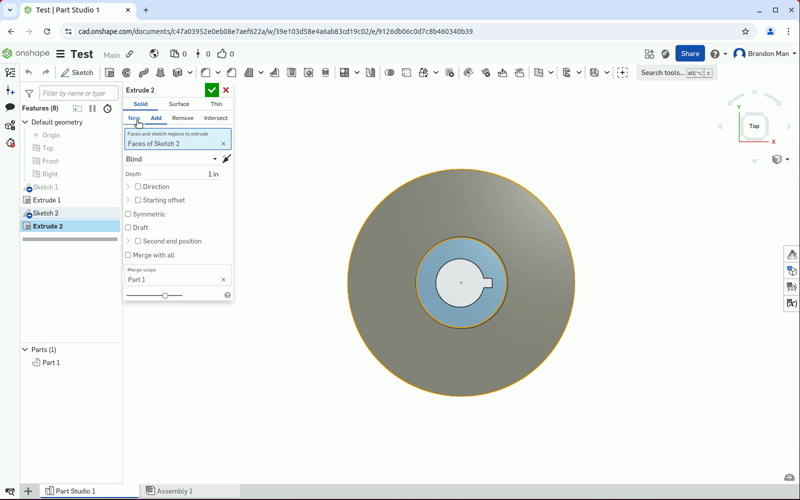
click(137, 120)
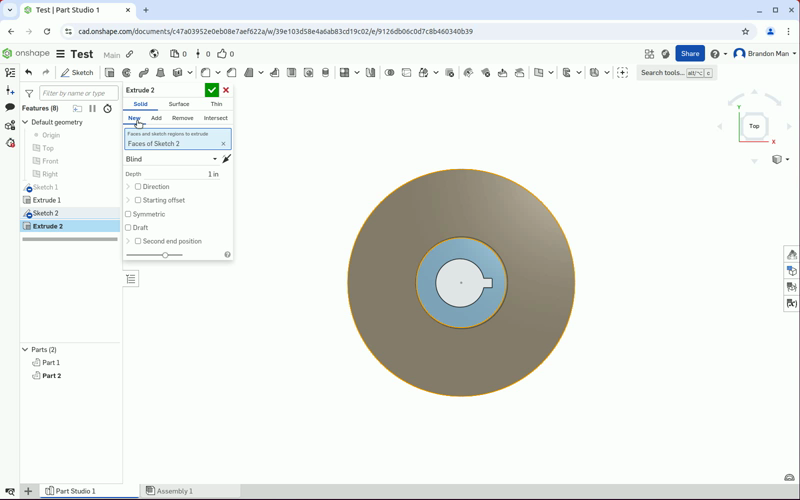
key(tab, 4)
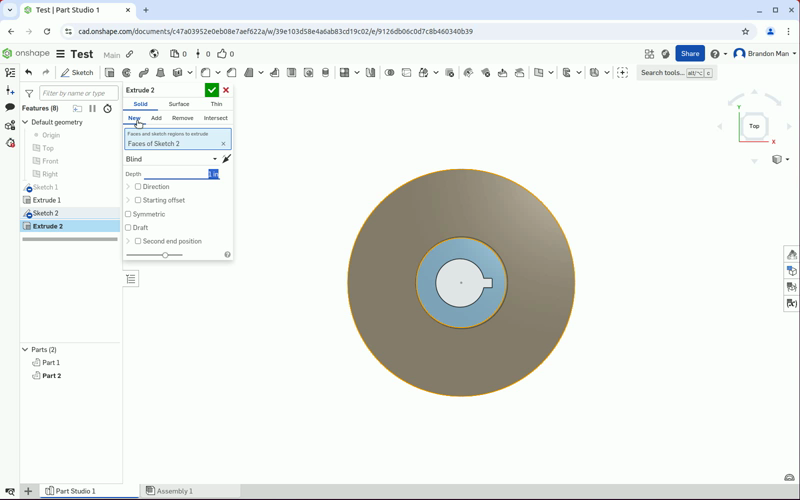
text(4.574)
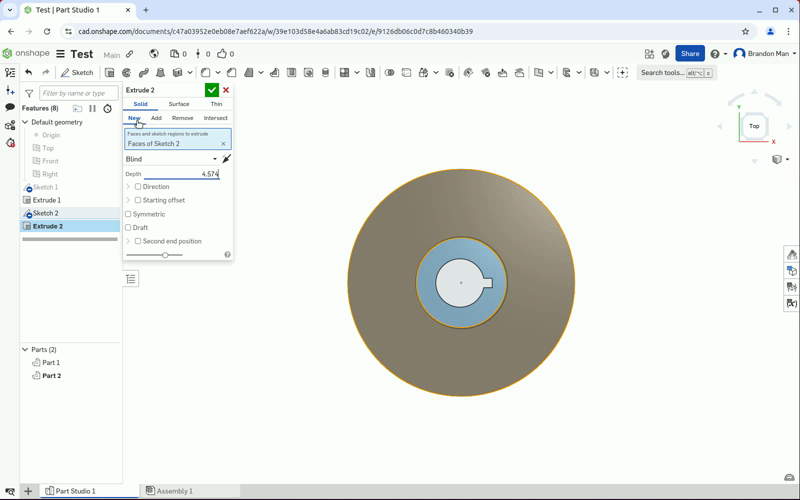
key(enter)
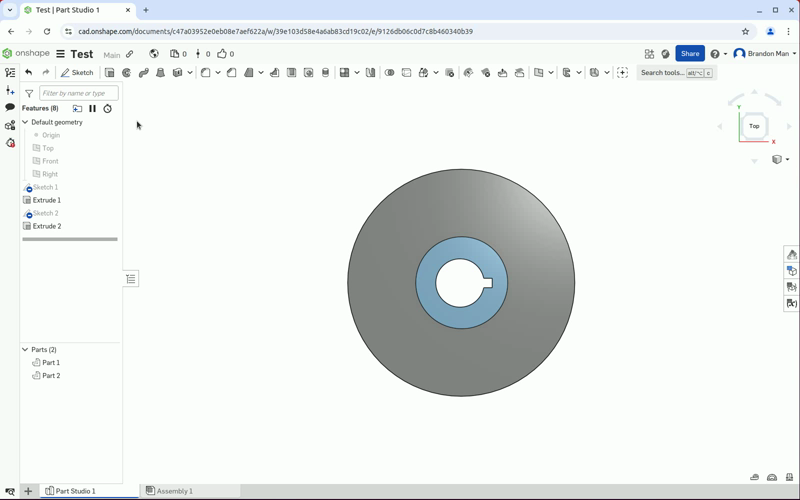
key(shift+h)
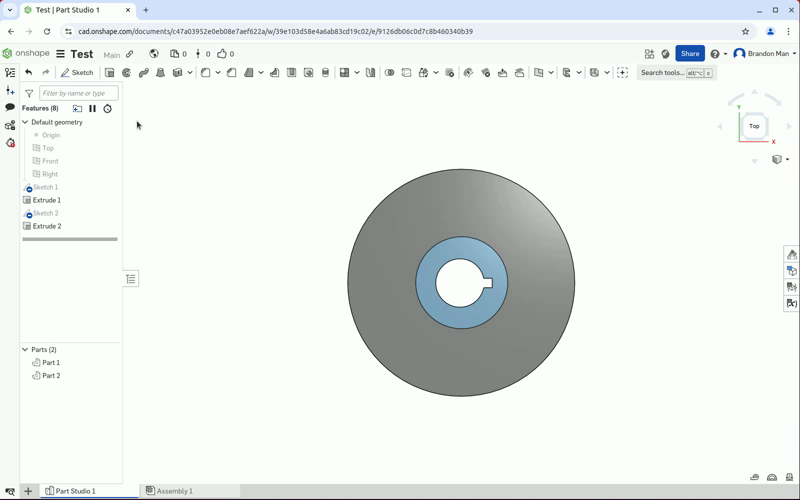
key(shift+h)
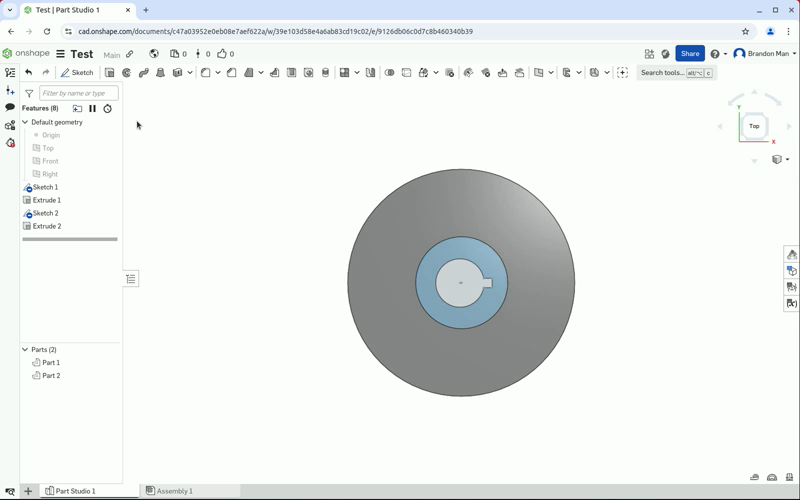
key(shift+7)
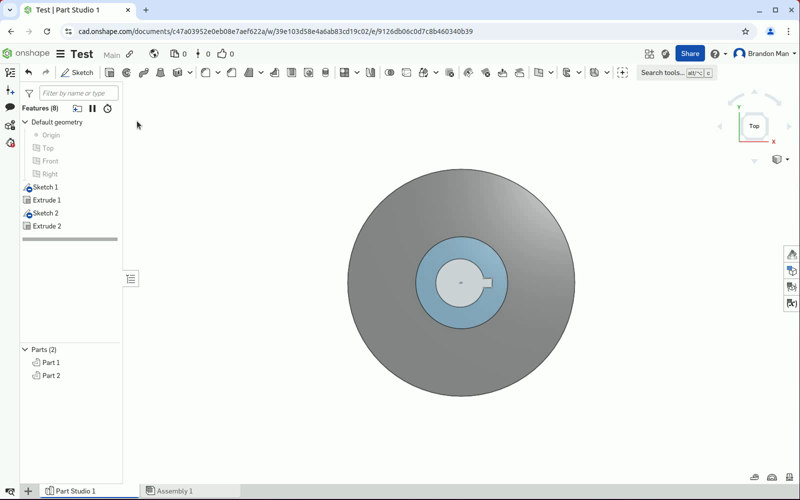
key(up, 3)
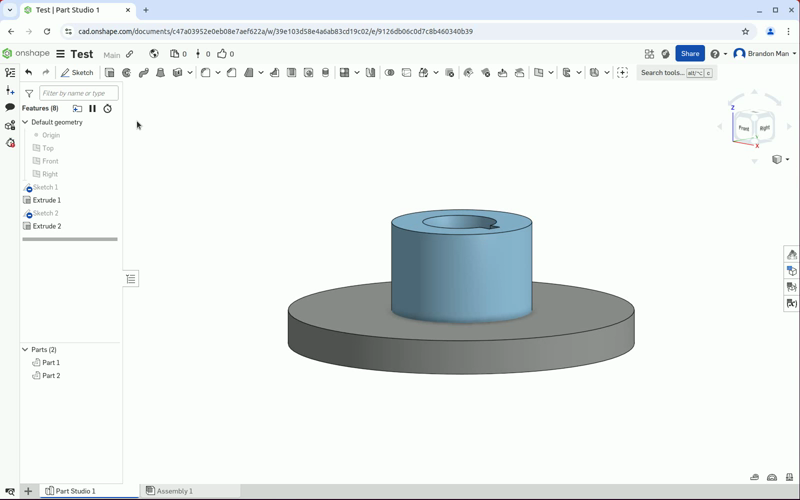
key(left, 3)
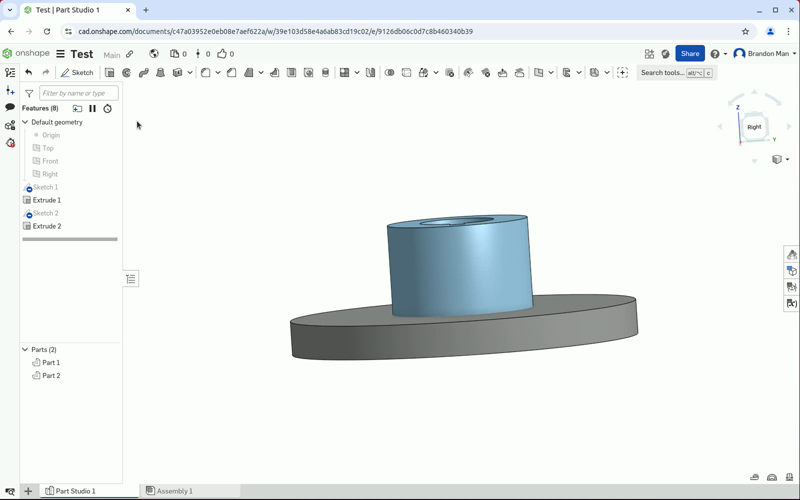
key(right, 3)
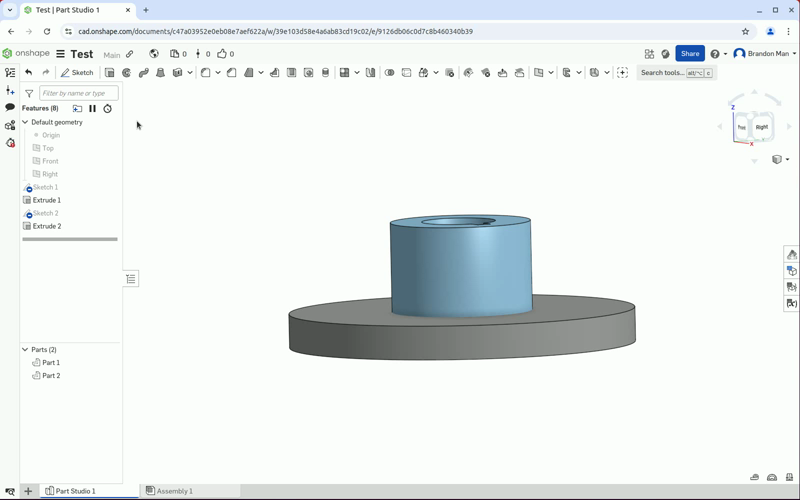
key(down, 3)
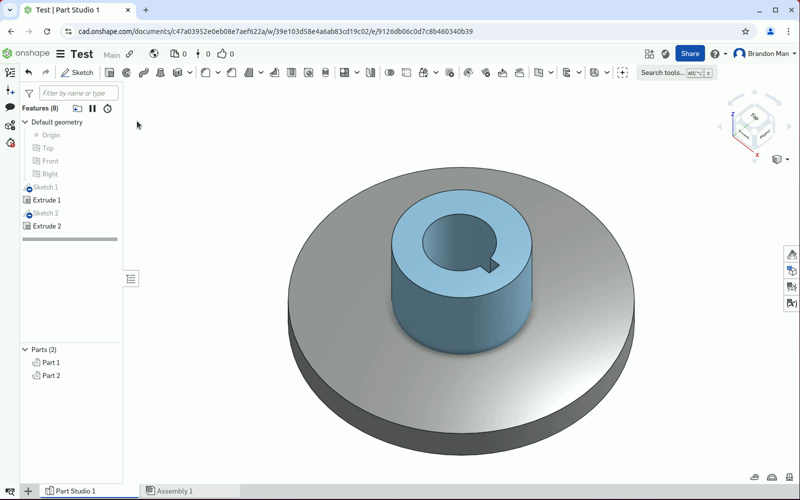
mouse_move(73, 189)
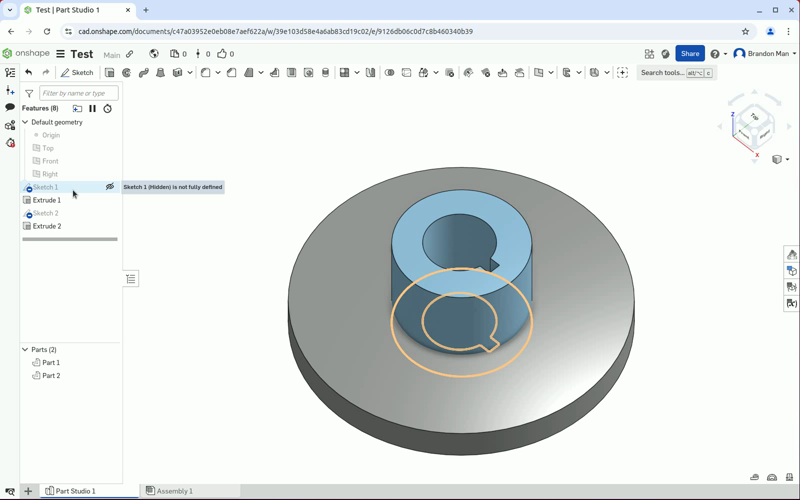
click(73, 189)